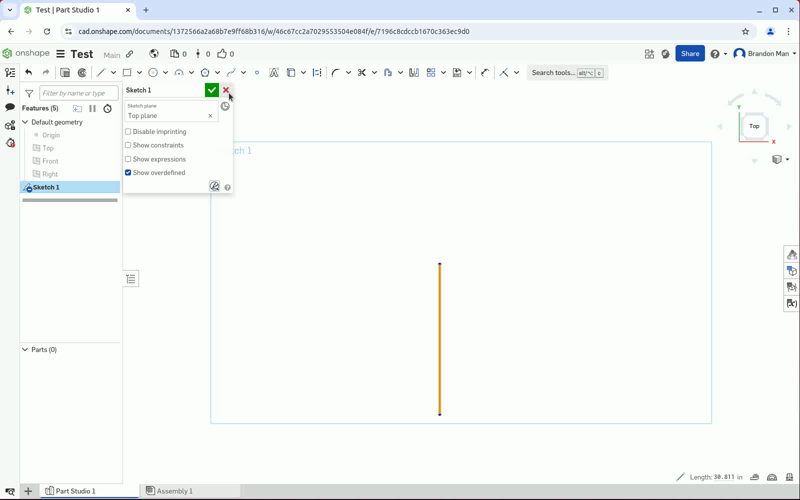
key(shift+h)
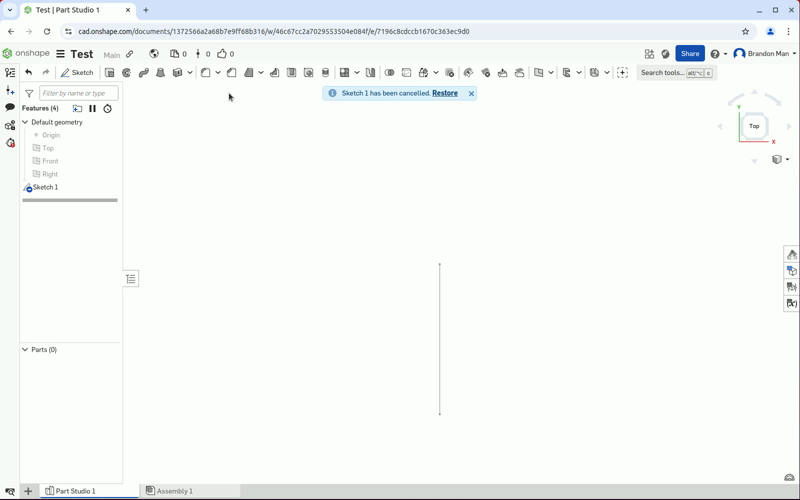
mouse_move(73, 352)
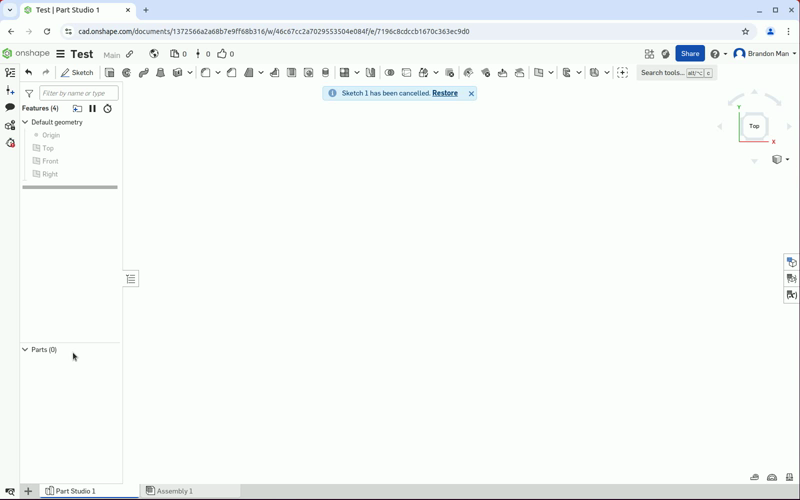
key(y)
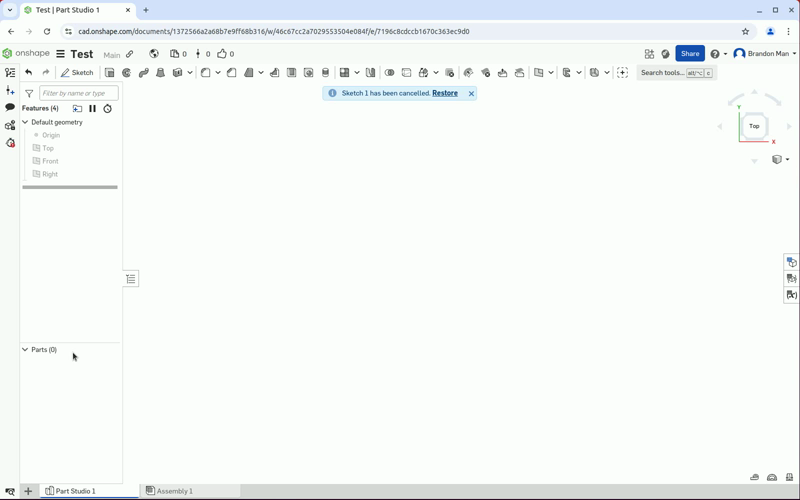
key(shift+p)
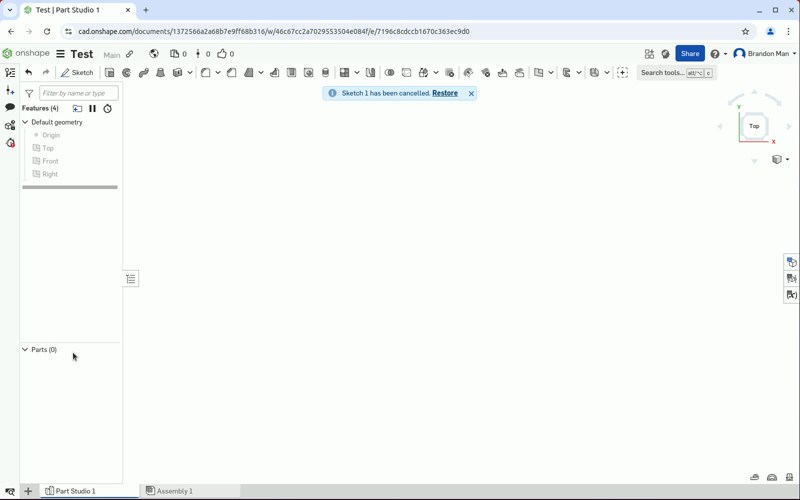
key(space)
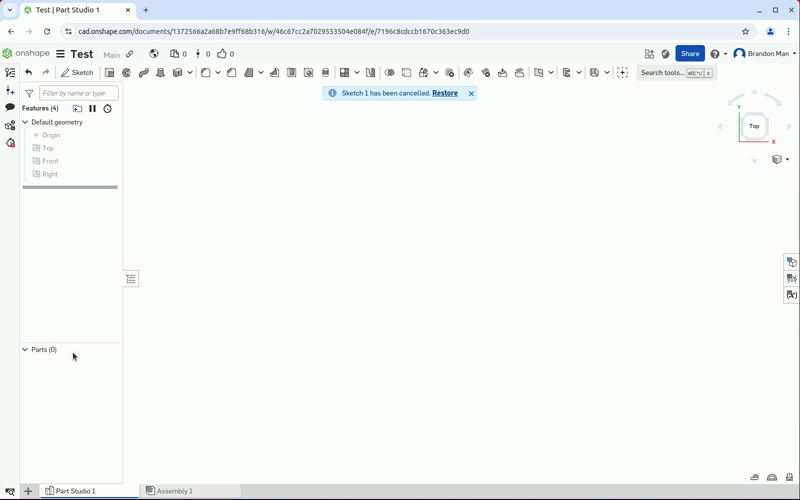
key_down(shift)
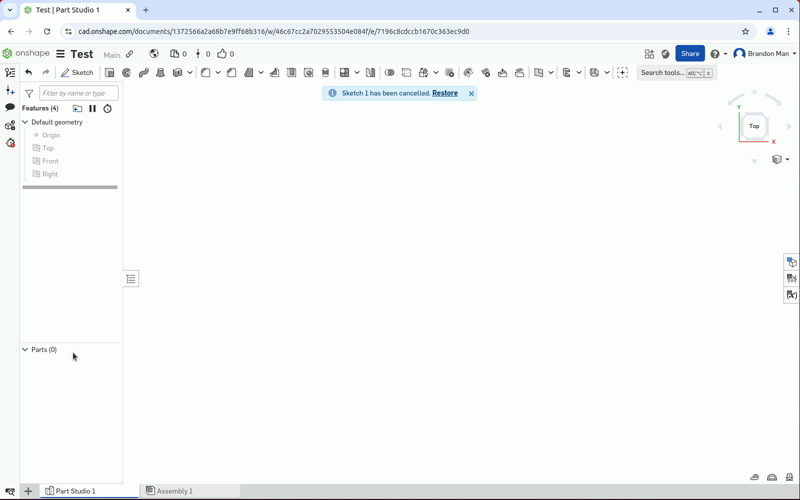
key(up)
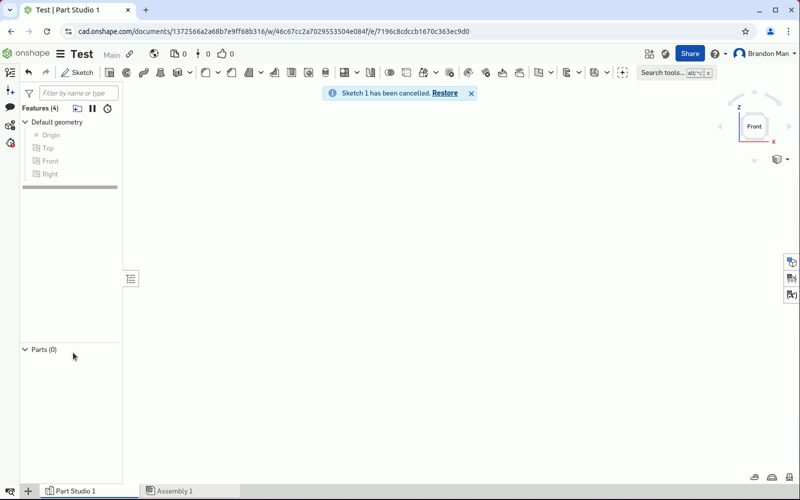
key_up(shift)
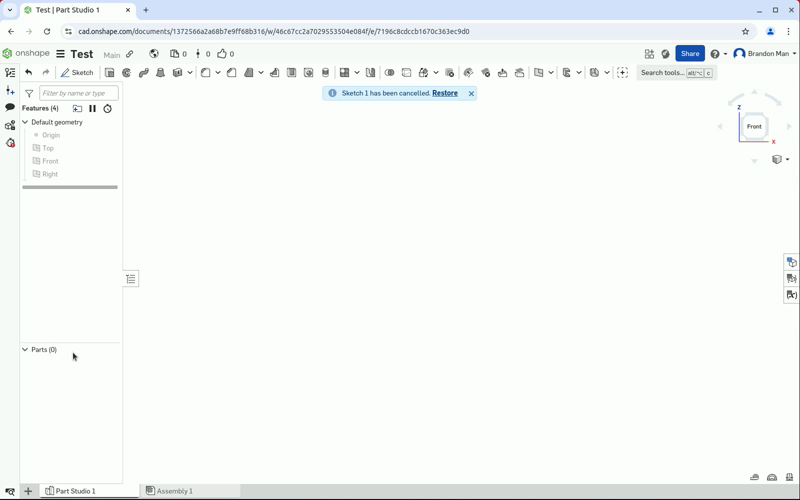
mouse_move(73, 352)
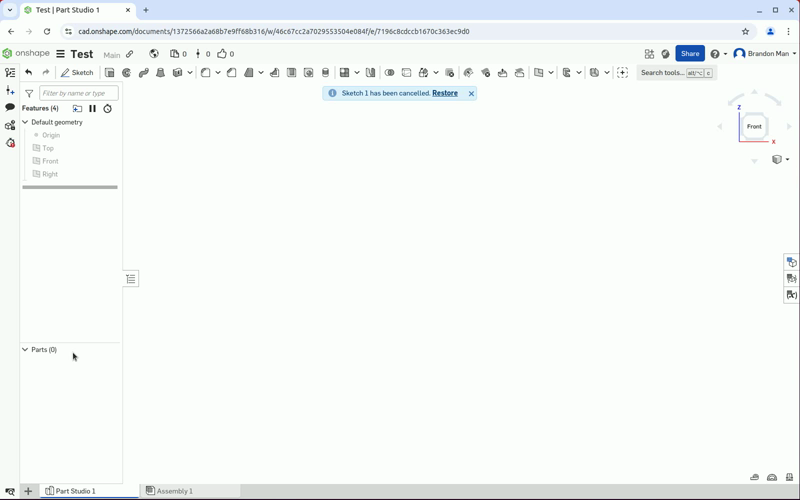
key(shift+y)
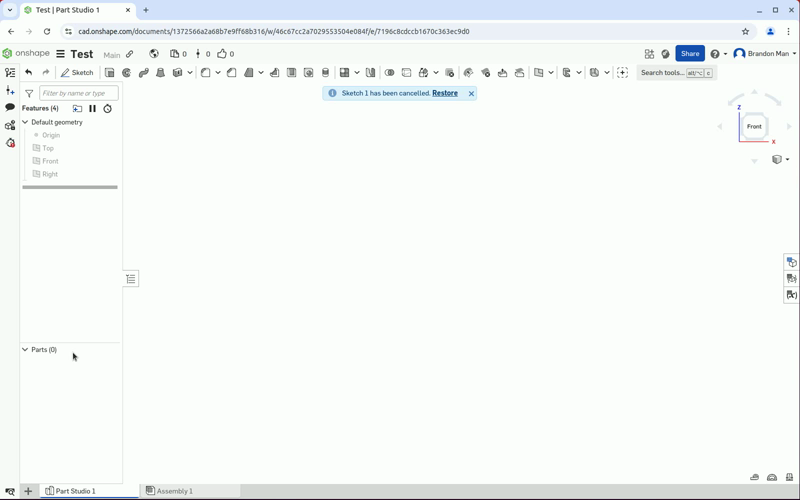
key(shift+s)
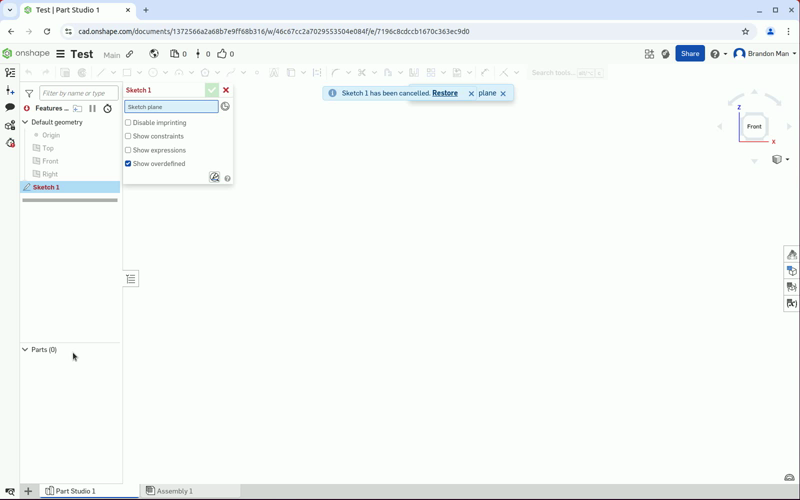
mouse_move(73, 163)
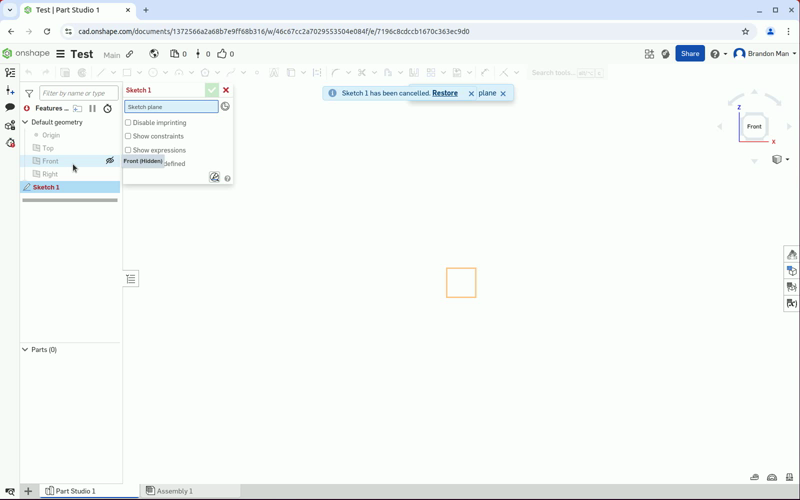
click(73, 163)
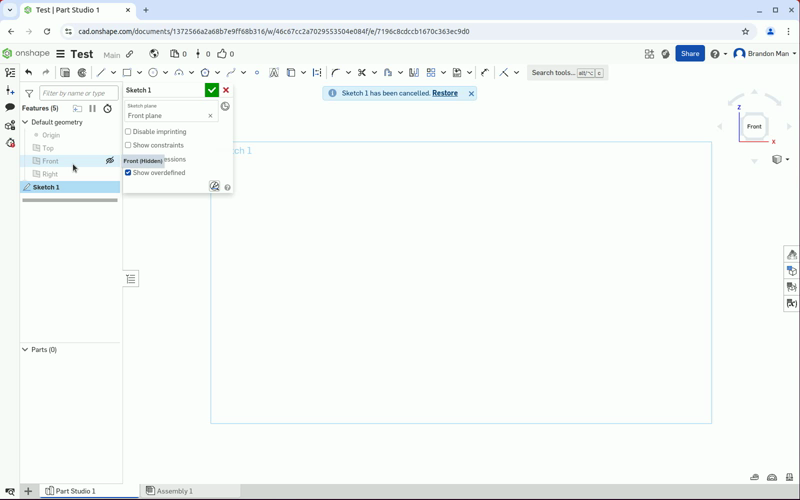
mouse_move(73, 352)
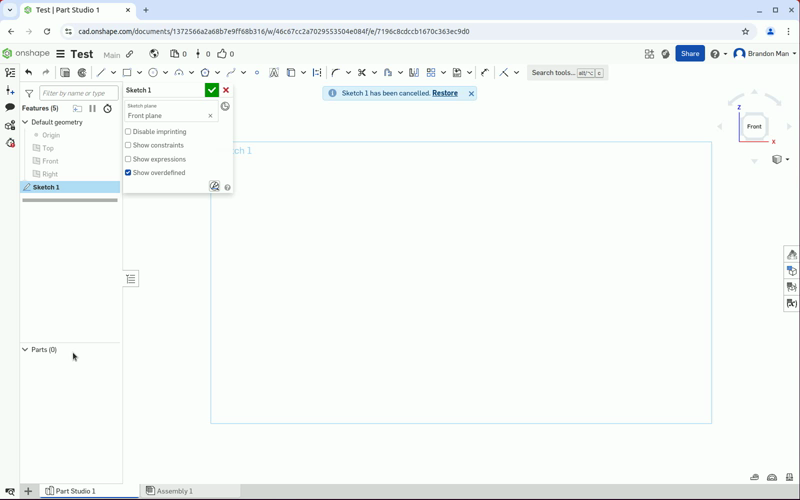
key(y)
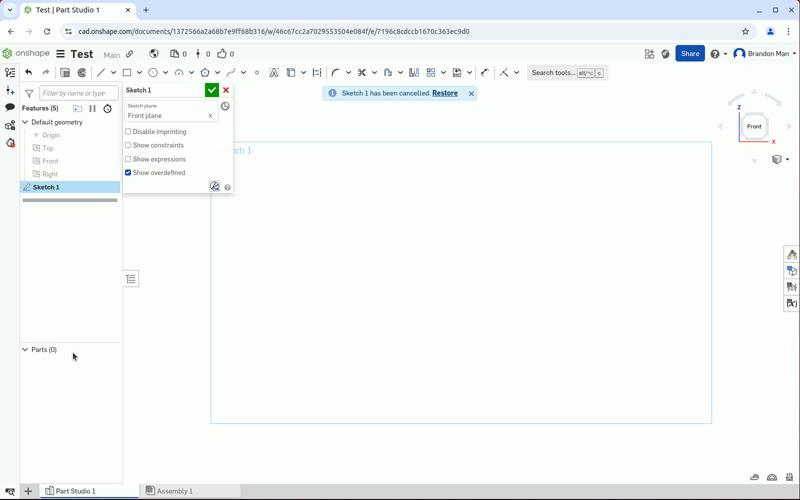
key(l)
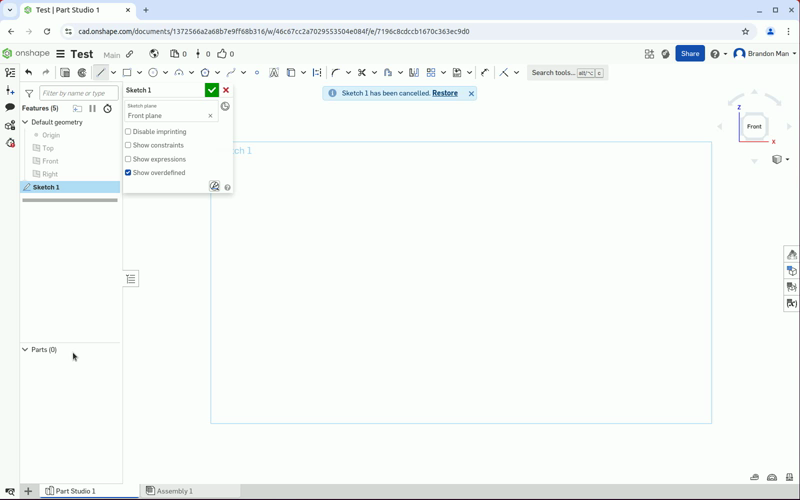
key_down(shift)
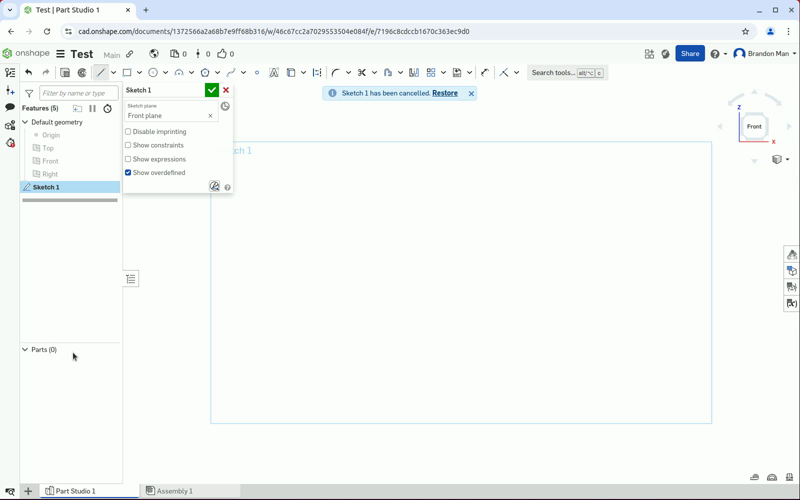
mouse_move(348, 320)
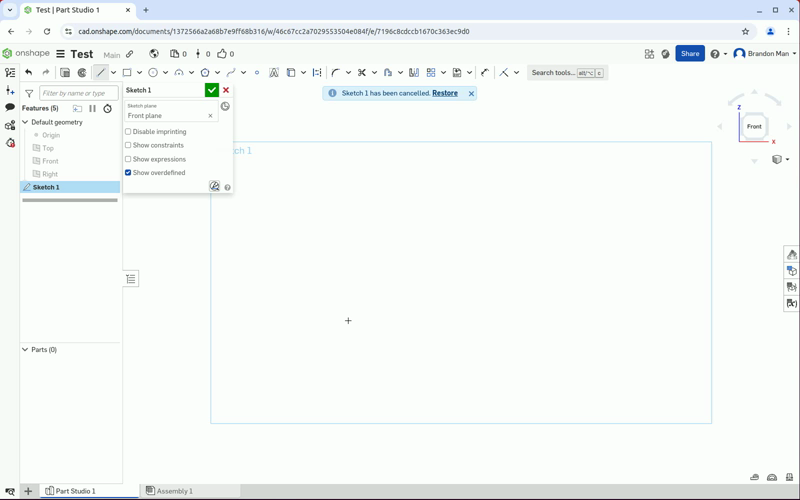
click(348, 320)
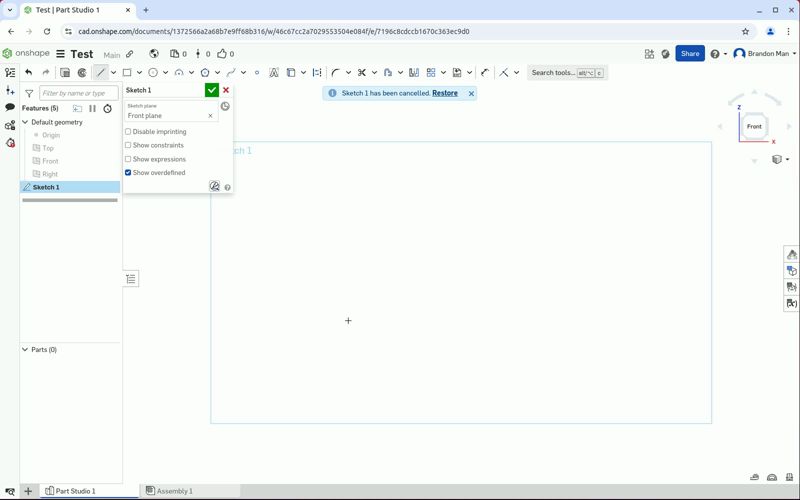
key_up(shift)
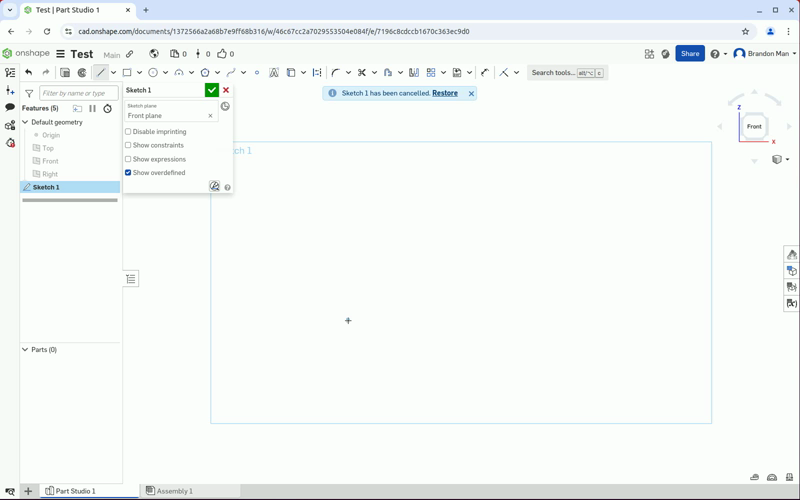
key_down(shift)
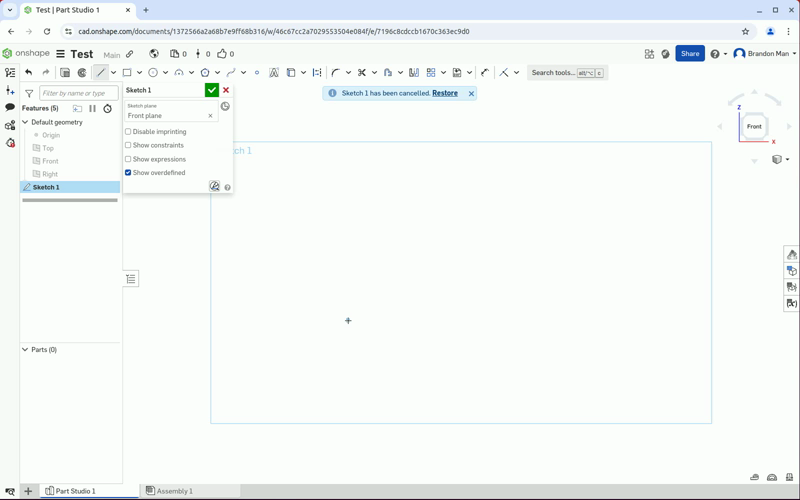
mouse_move(498, 320)
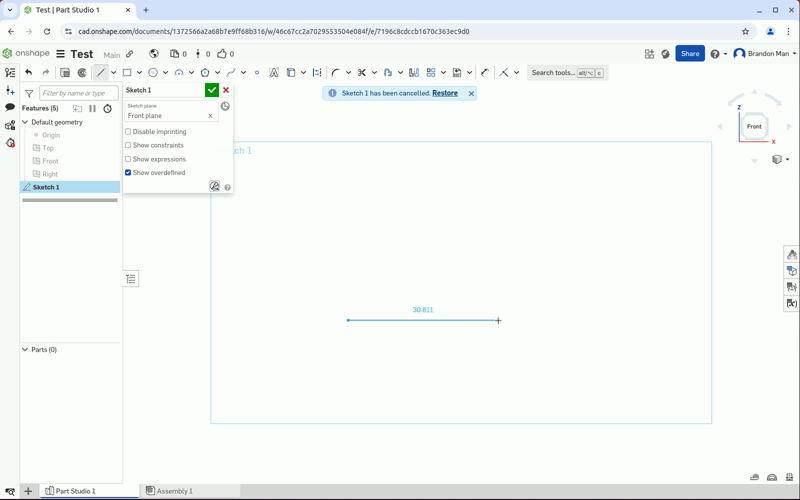
click(498, 320)
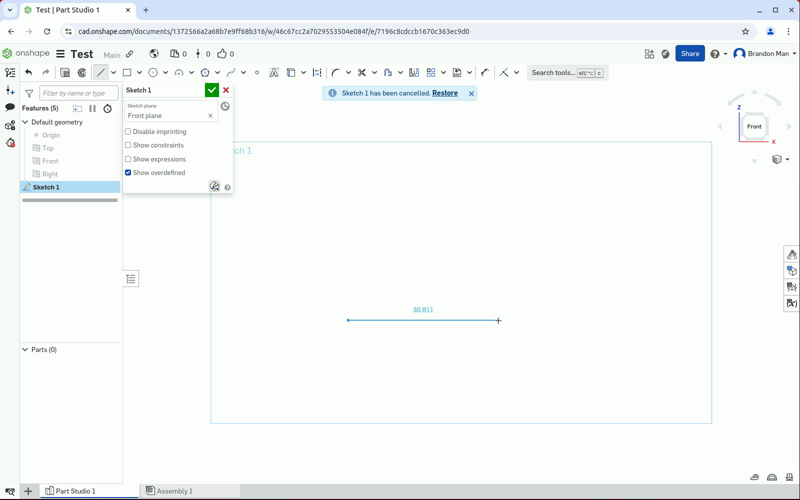
key_up(shift)
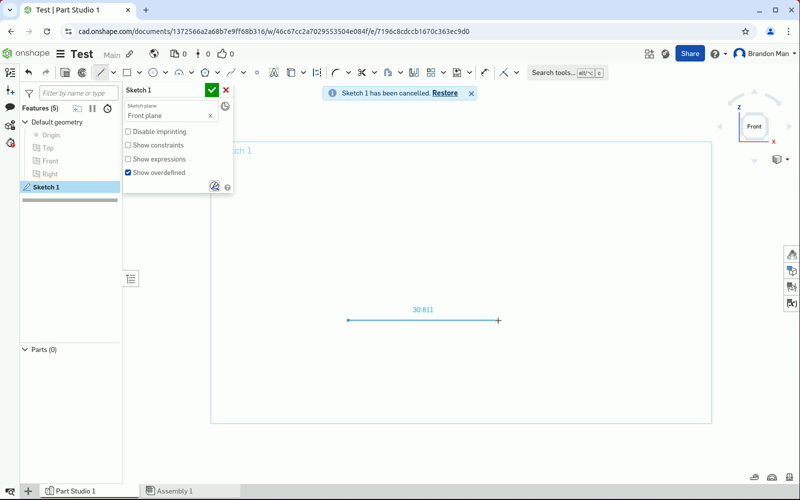
key_down(shift)
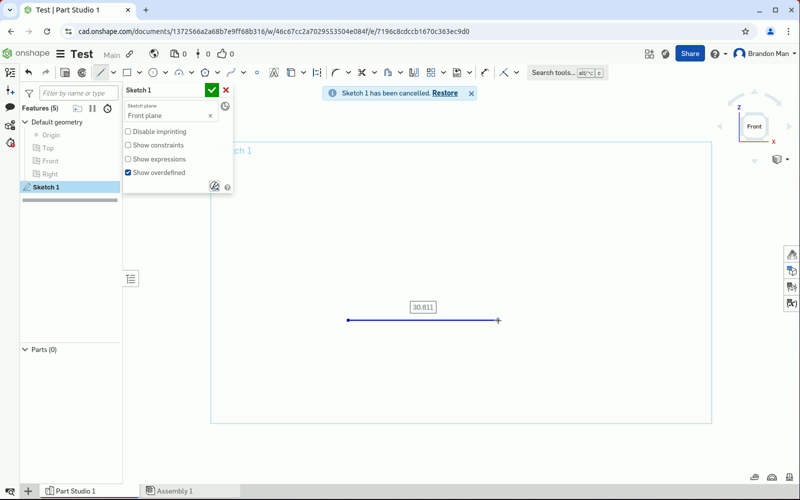
mouse_move(498, 244)
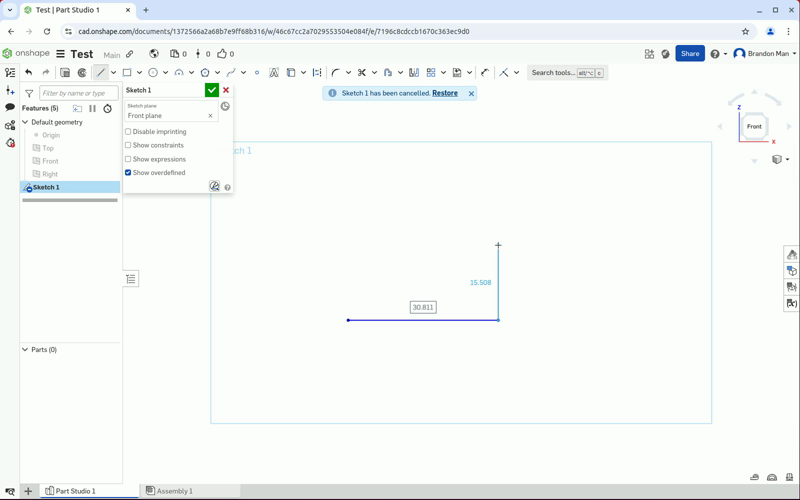
click(498, 244)
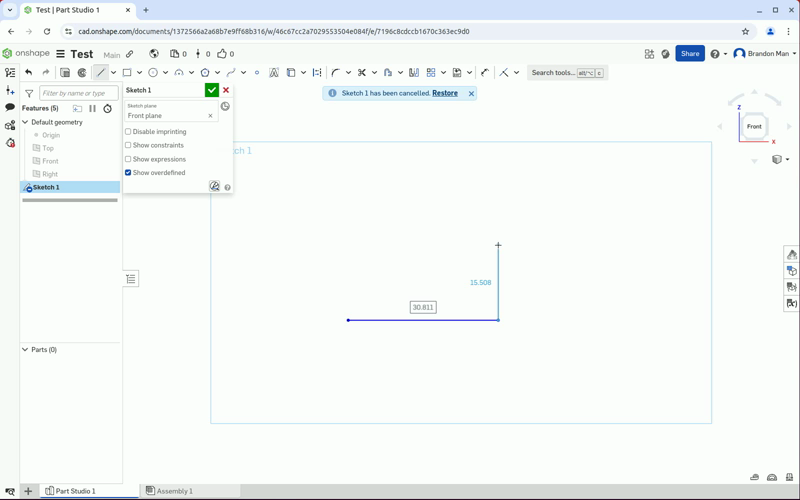
key_up(shift)
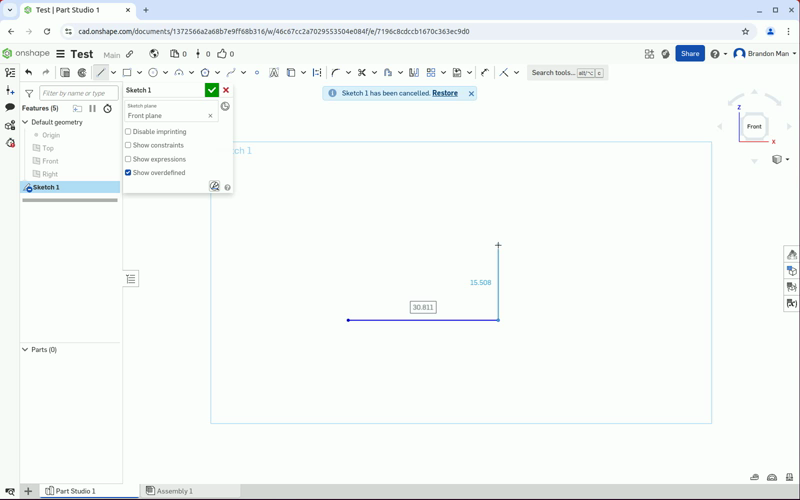
key_down(shift)
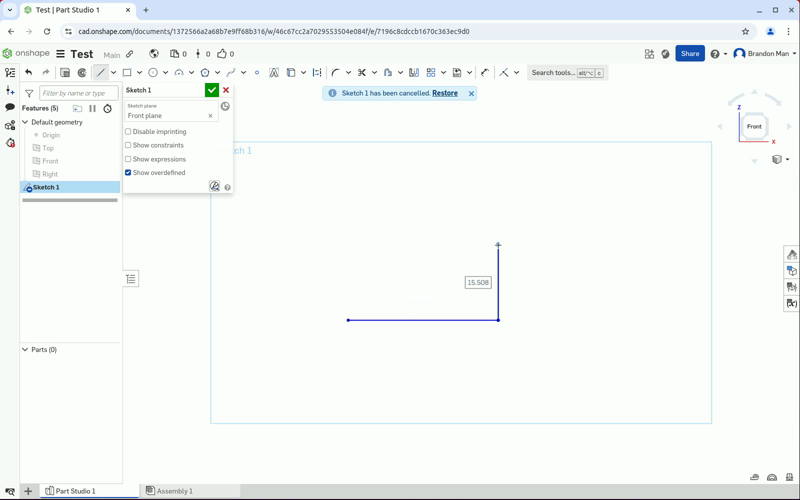
mouse_move(348, 244)
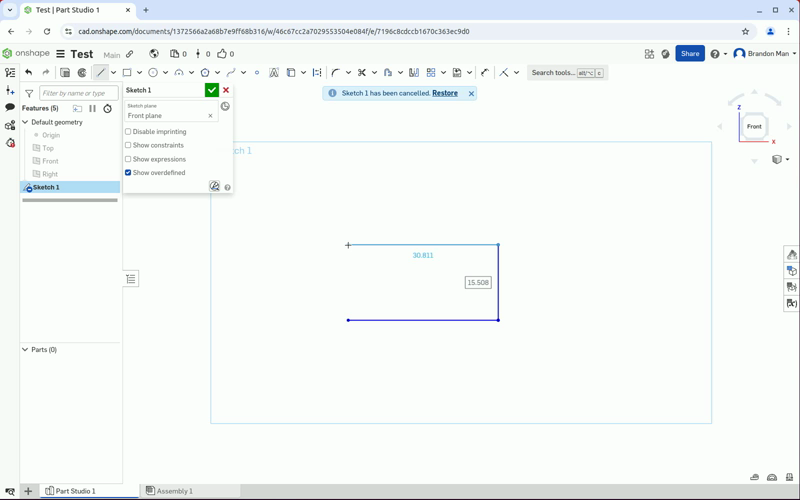
click(348, 244)
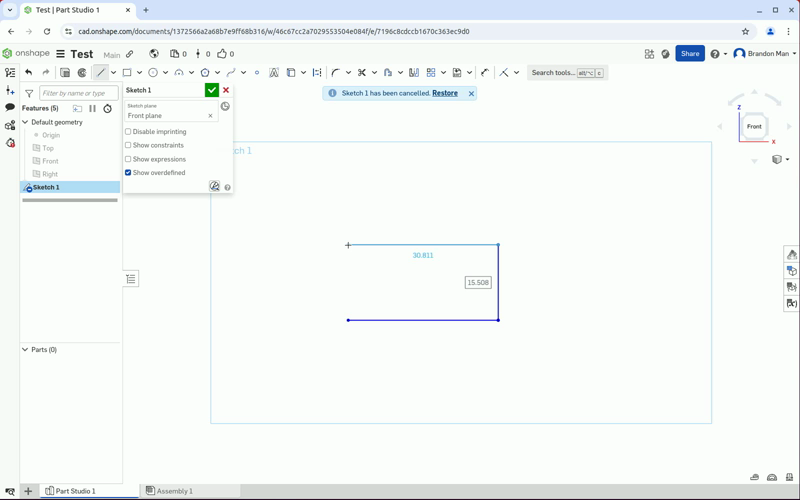
key_up(shift)
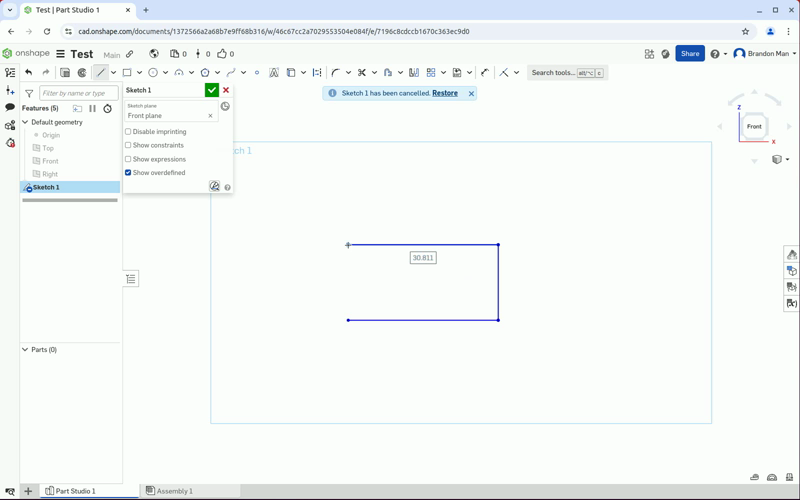
key_down(shift)
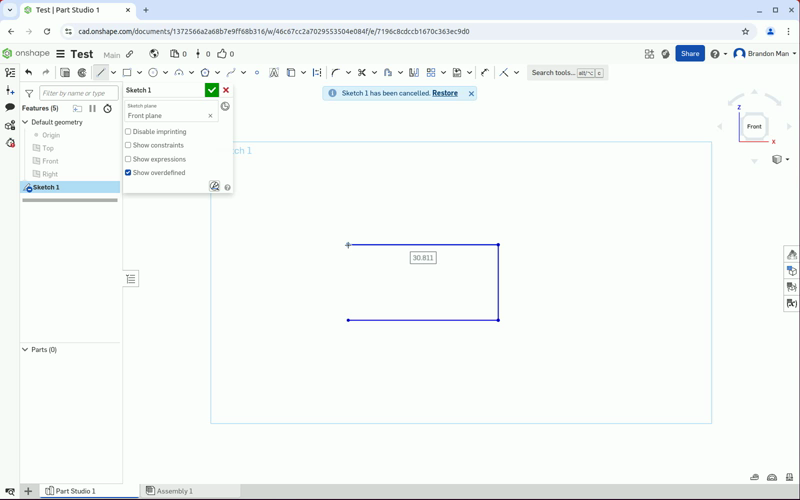
mouse_move(348, 320)
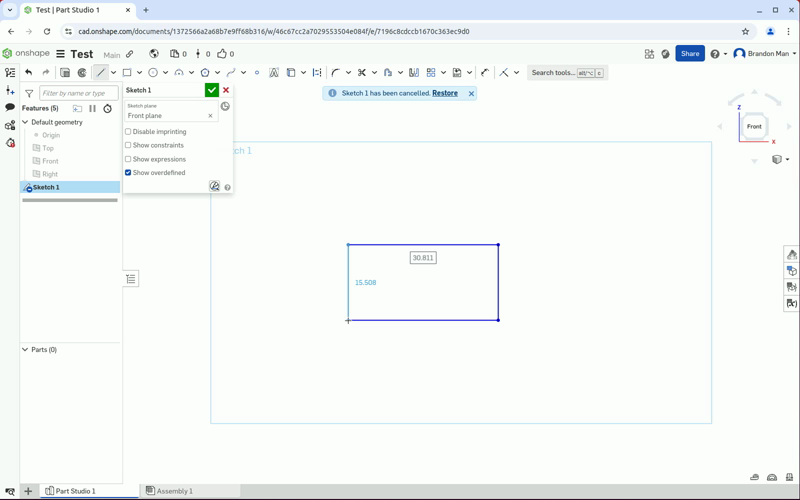
key_up(shift)
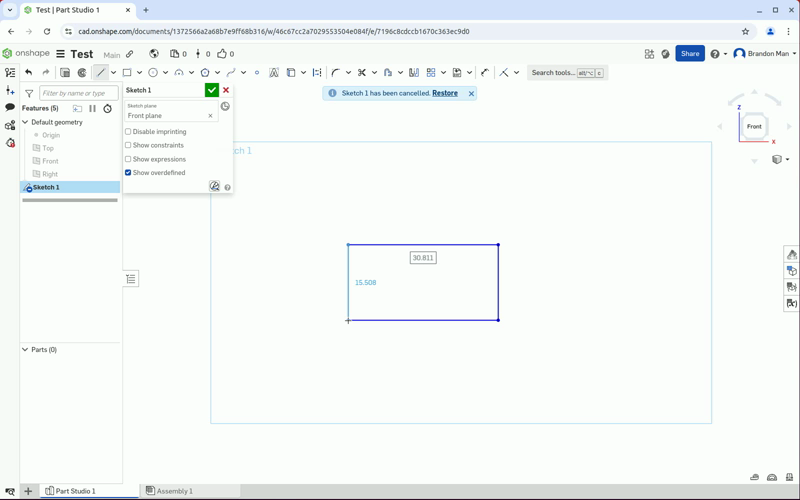
click(348, 320)
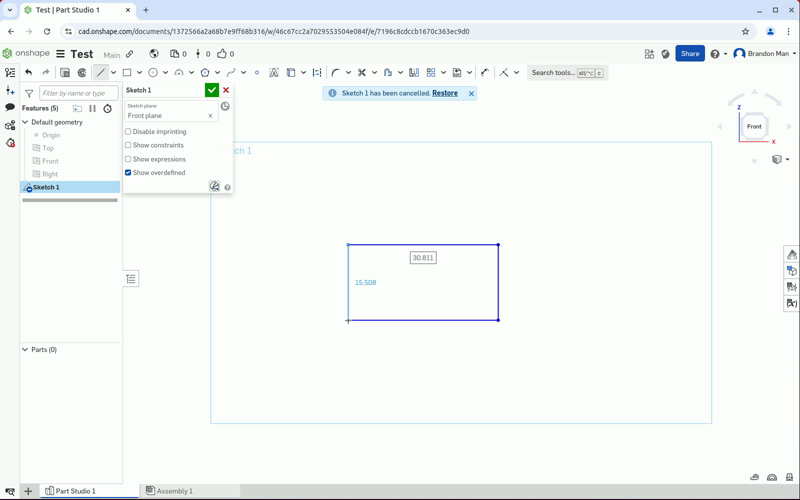
key(esc)
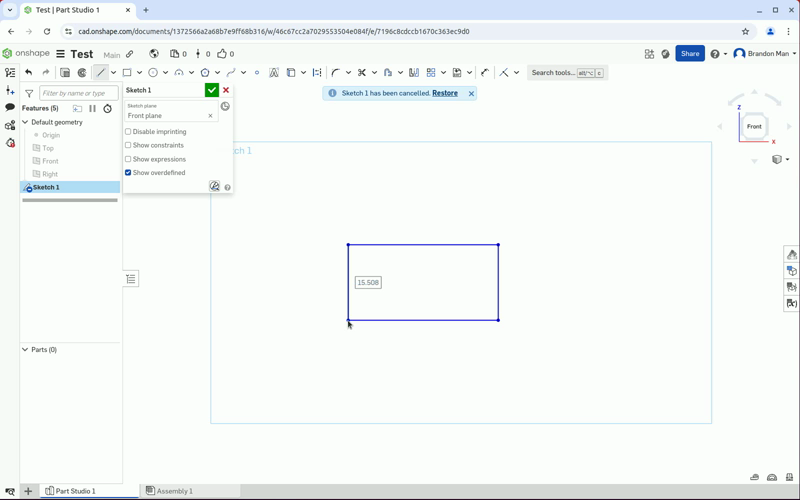
mouse_move(473, 294)
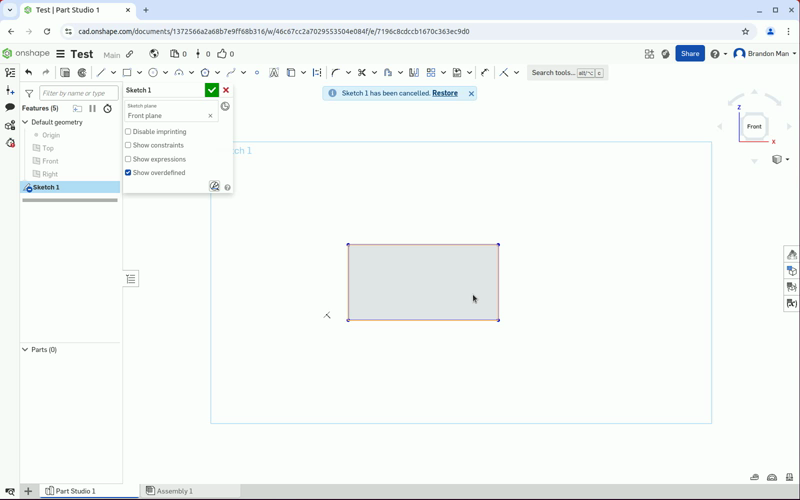
click(473, 294)
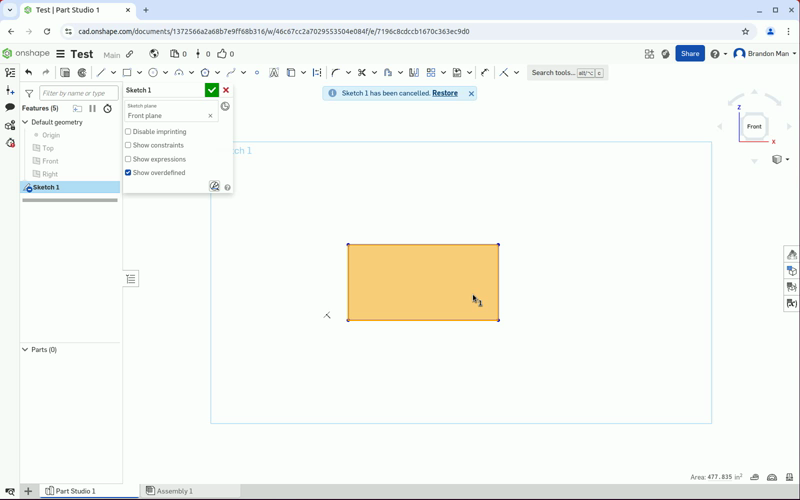
mouse_move(73, 352)
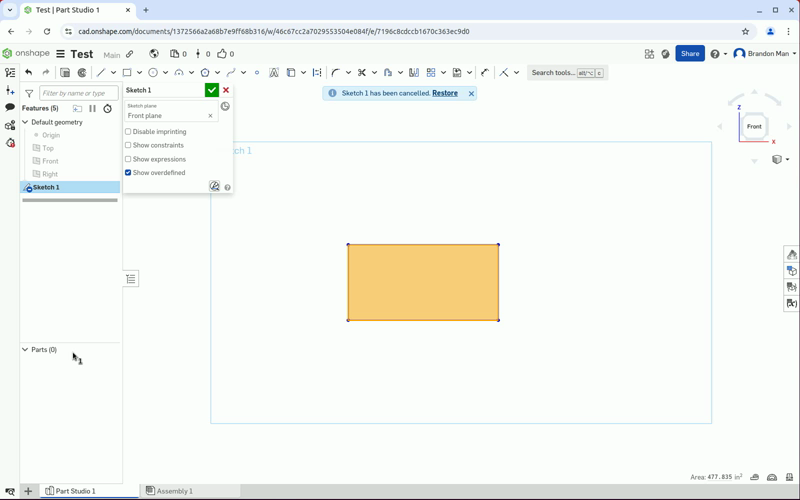
key(shift+y)
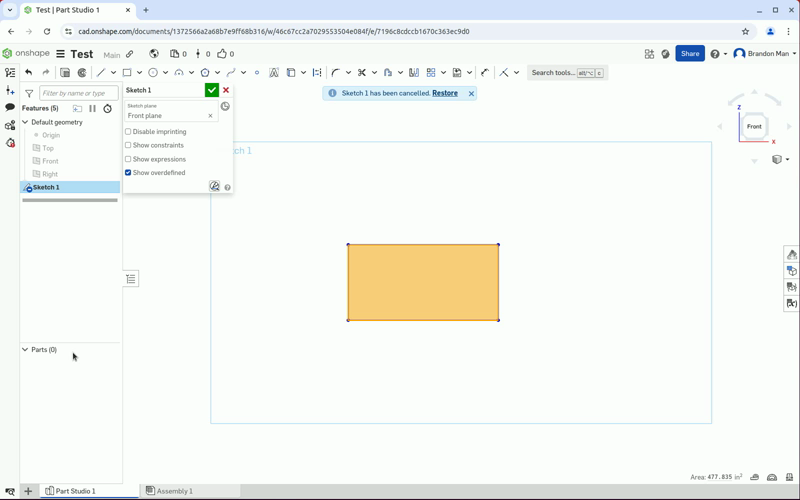
key(shift+e)
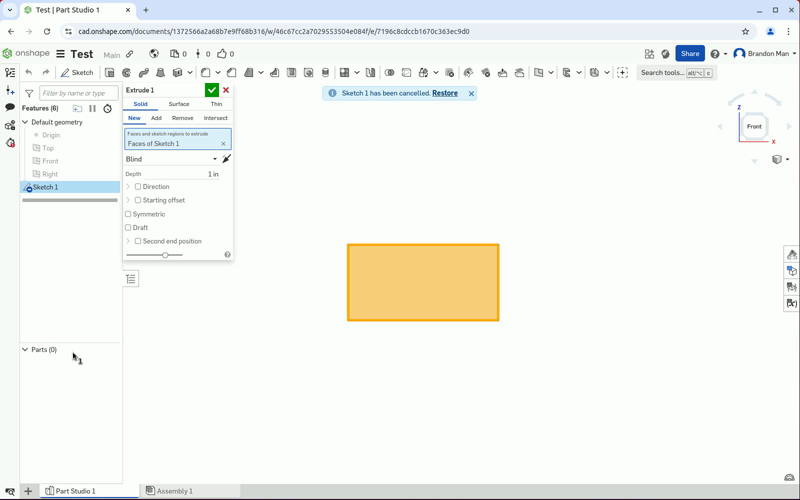
mouse_move(143, 106)
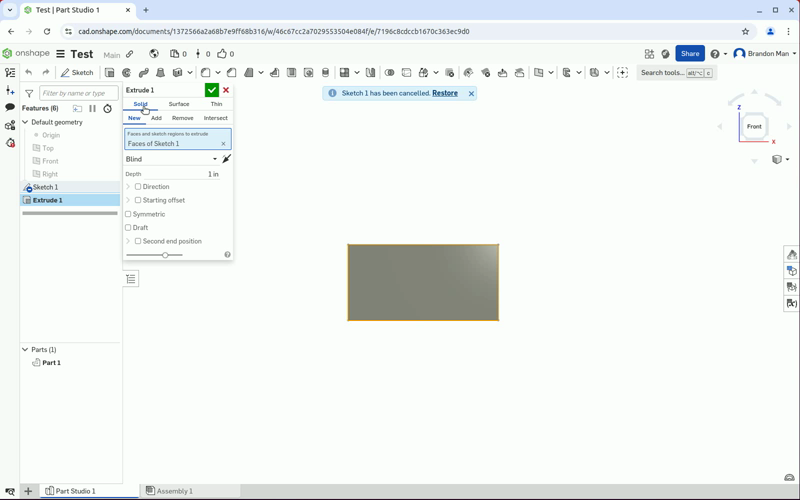
click(143, 106)
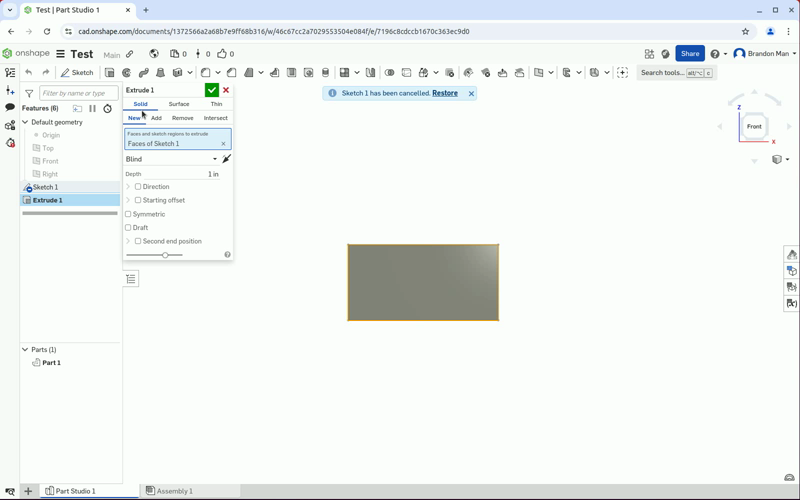
mouse_move(137, 120)
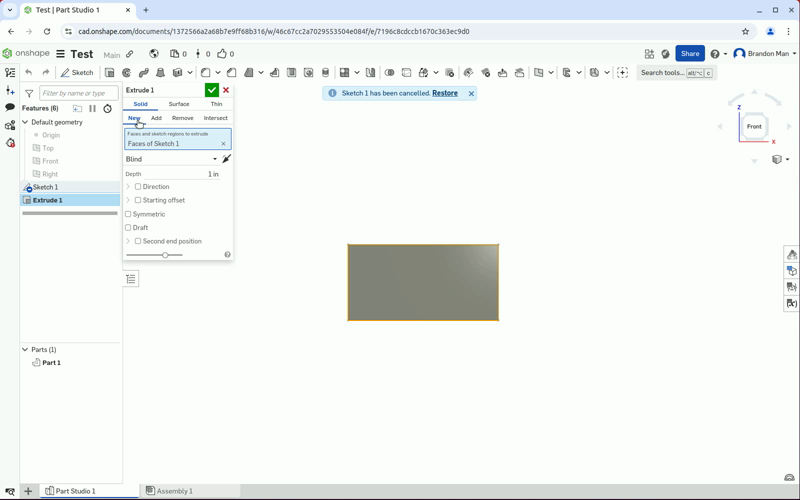
click(137, 120)
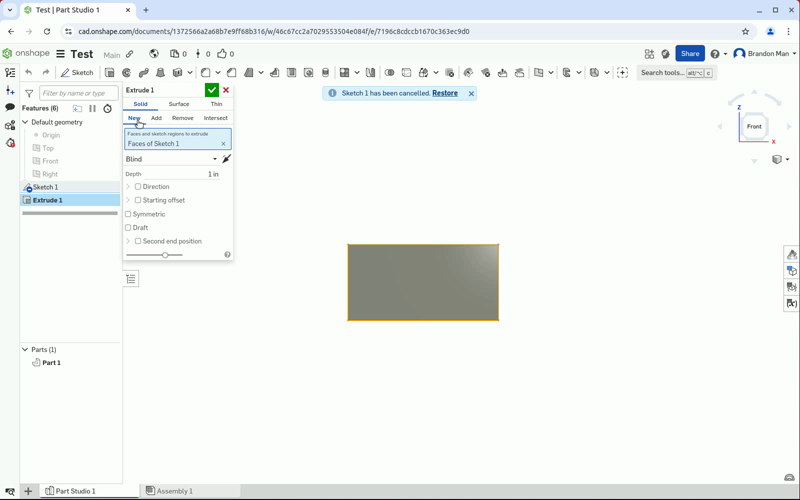
key(tab, 4)
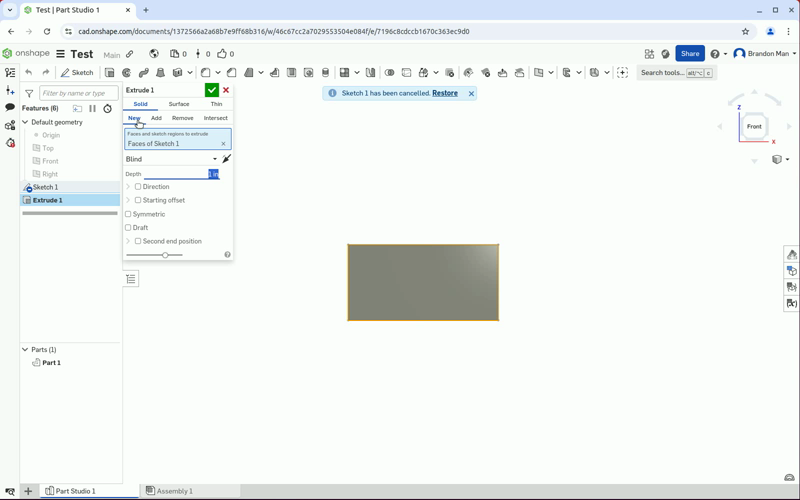
text(7.702)
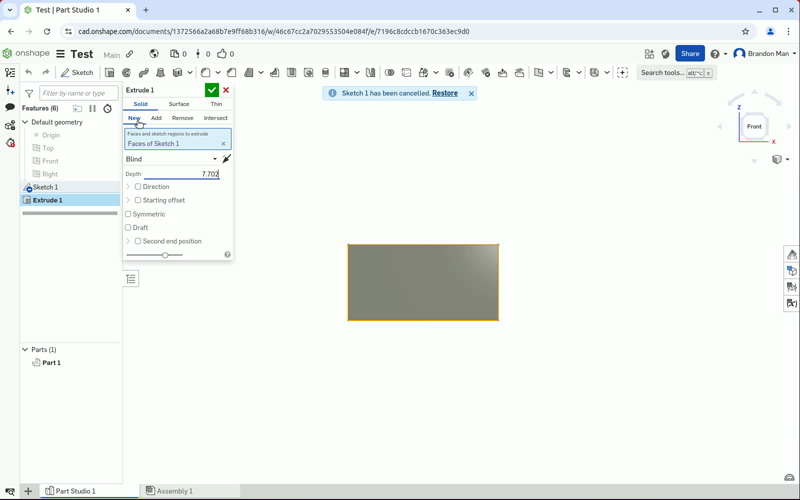
key(tab, 3)
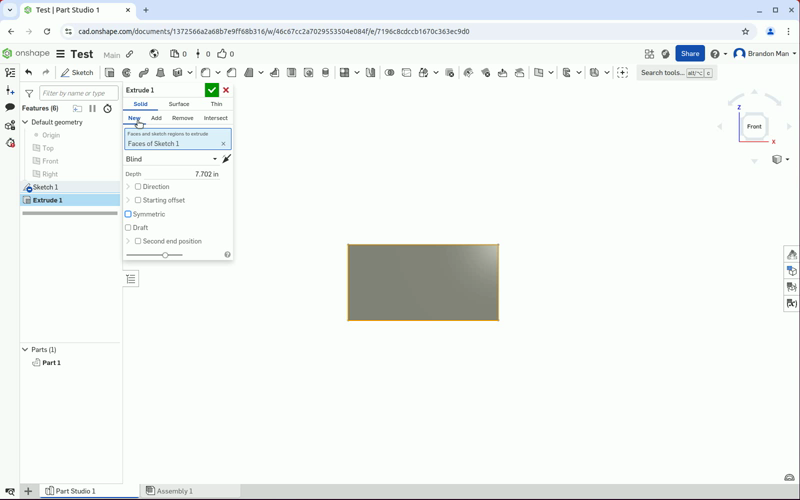
key(space)
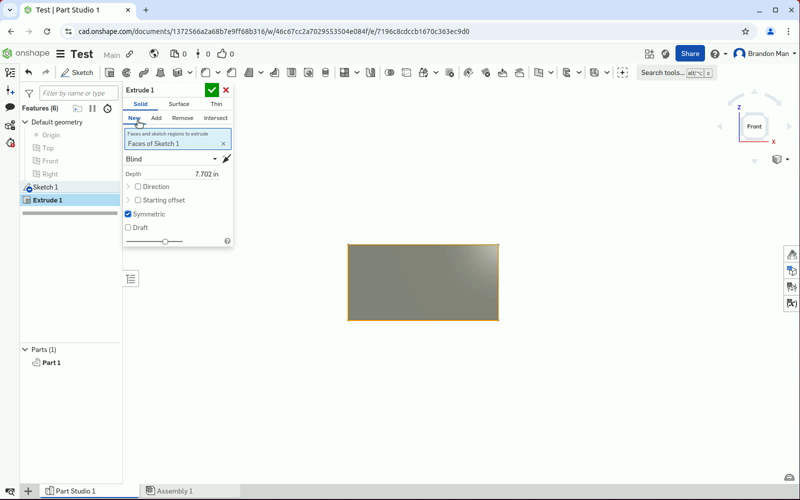
key(enter)
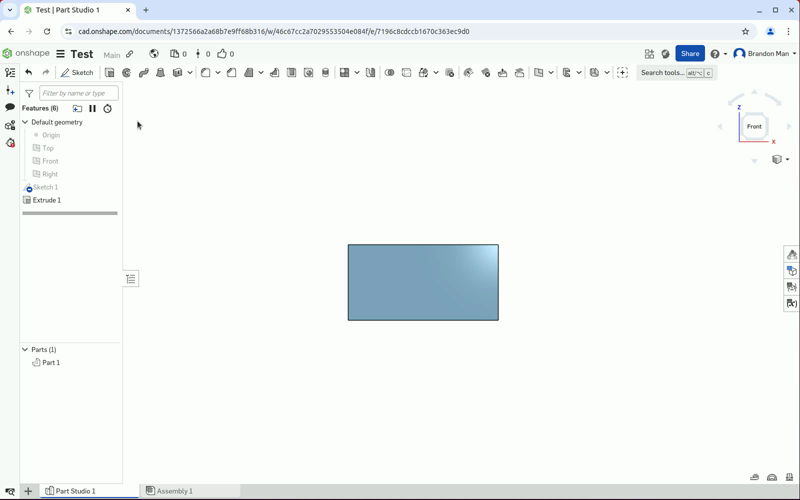
key(shift+h)
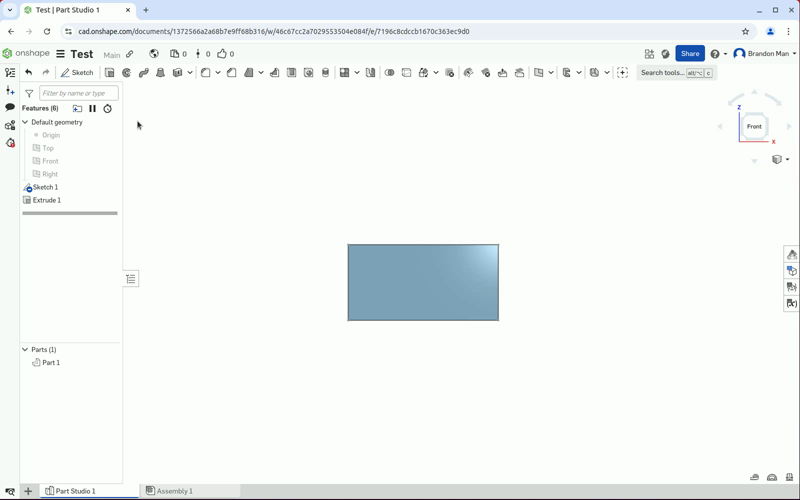
key(shift+h)
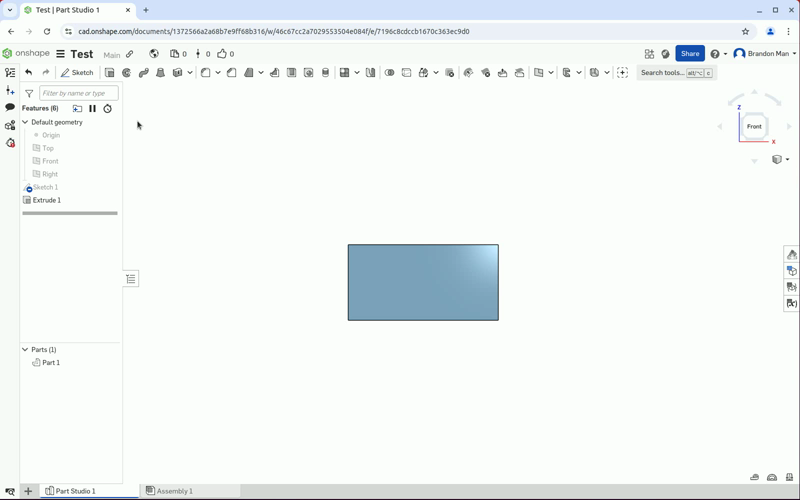
mouse_move(73, 189)
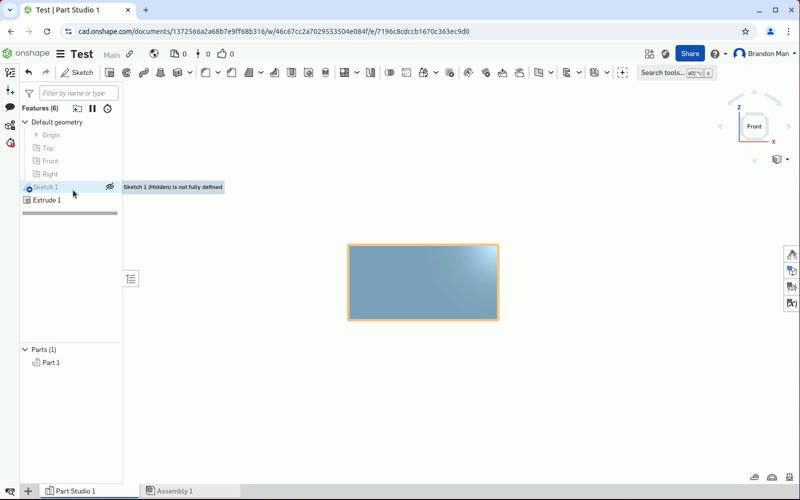
click(73, 189)
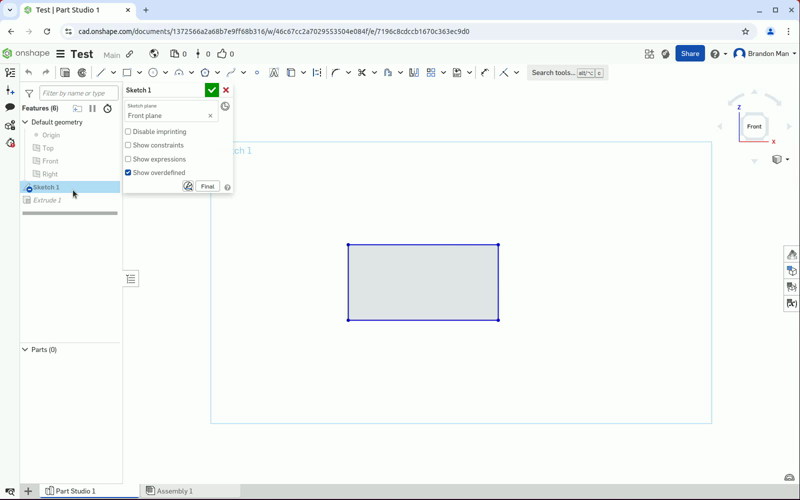
mouse_move(229, 92)
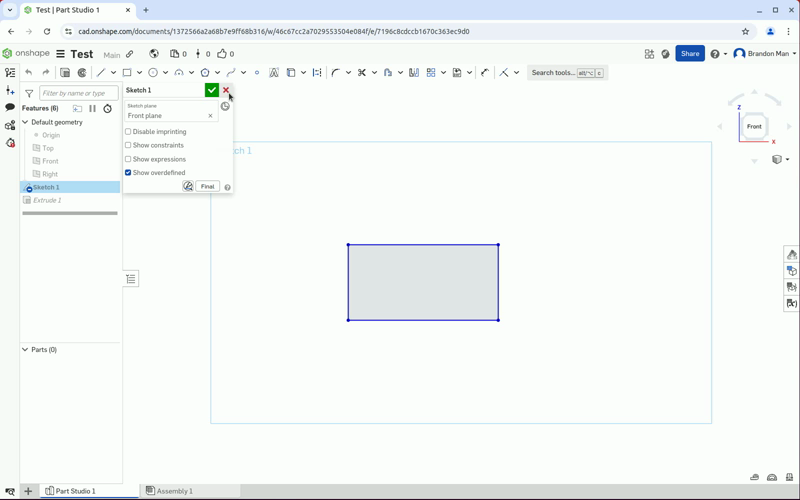
click(229, 92)
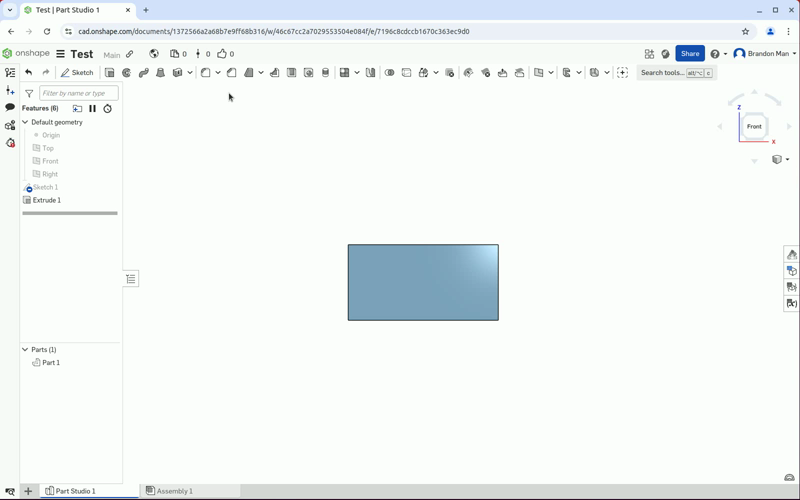
mouse_move(541, 75)
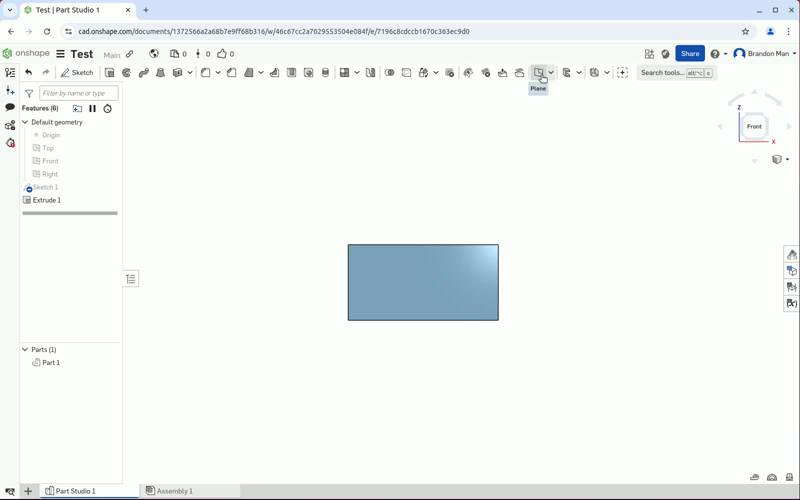
click(541, 75)
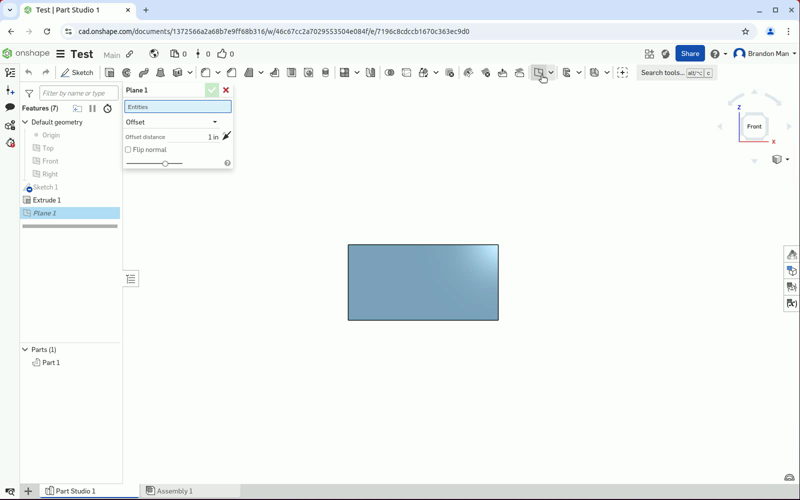
mouse_move(73, 163)
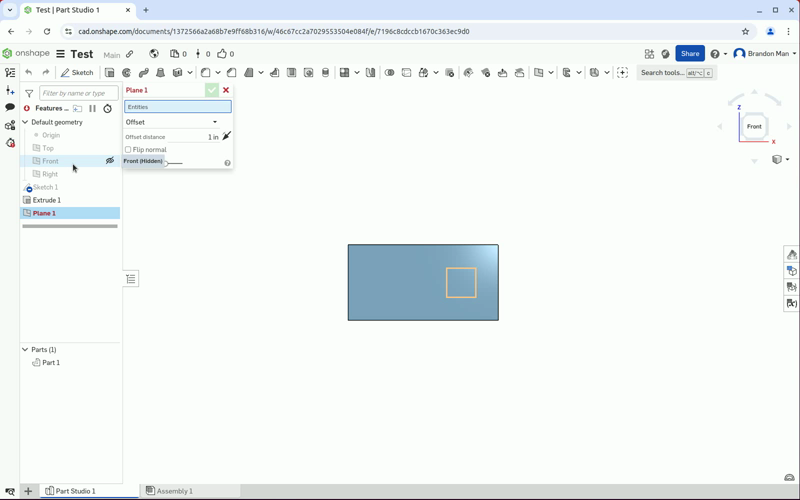
click(73, 163)
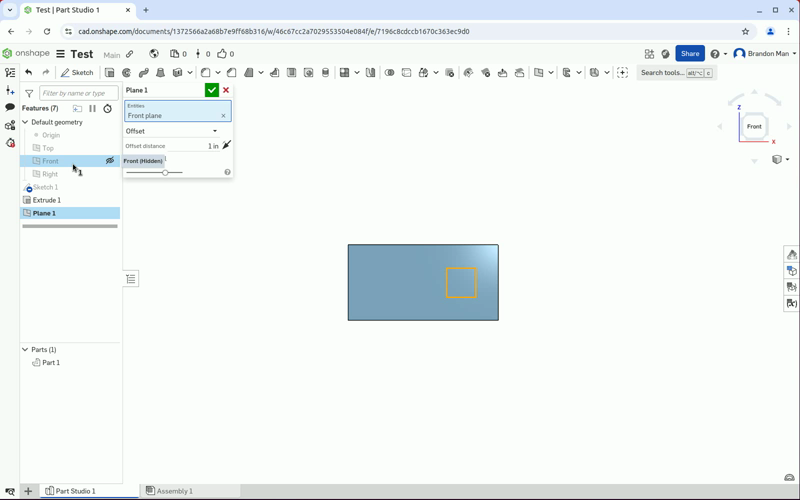
key(tab, 2)
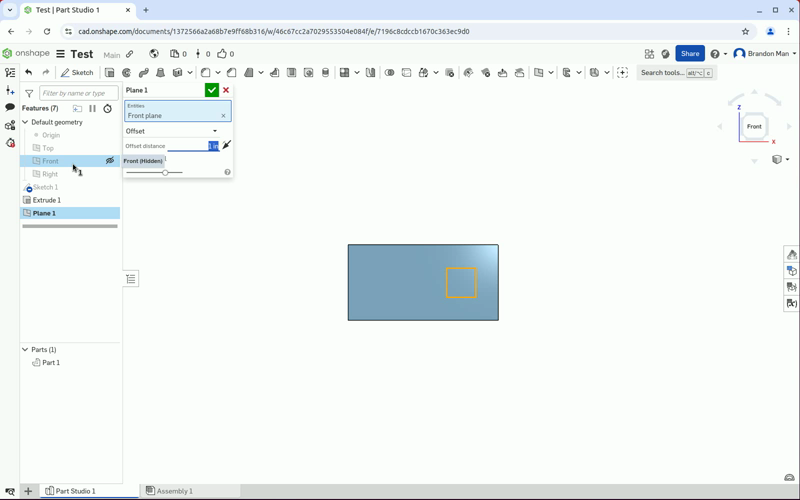
text(3.851)
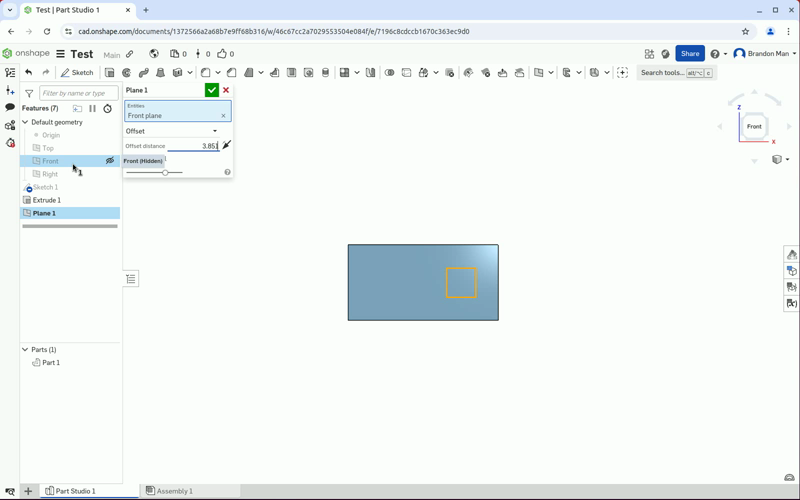
key(enter, 2)
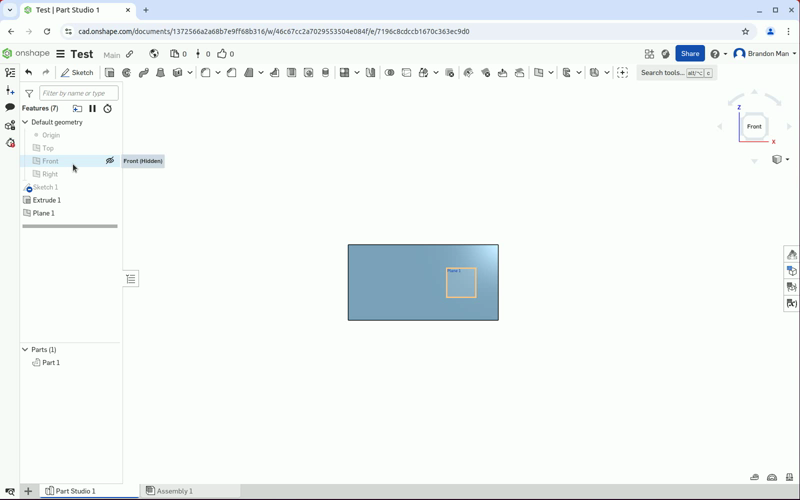
key(shift+s)
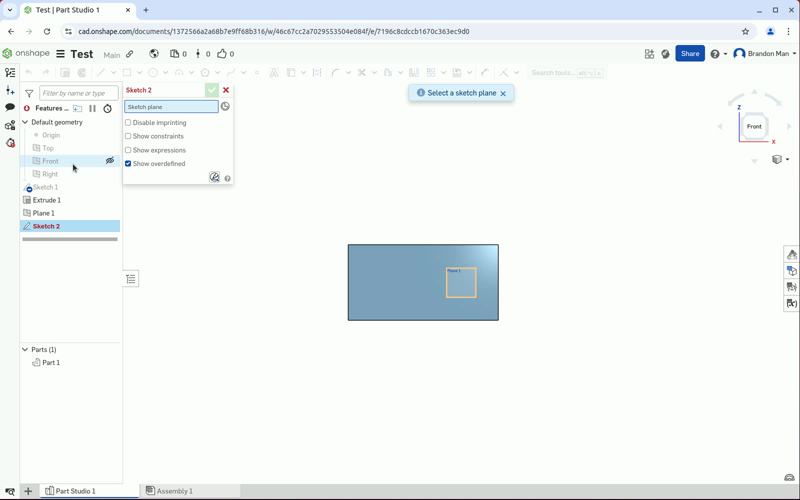
mouse_move(73, 215)
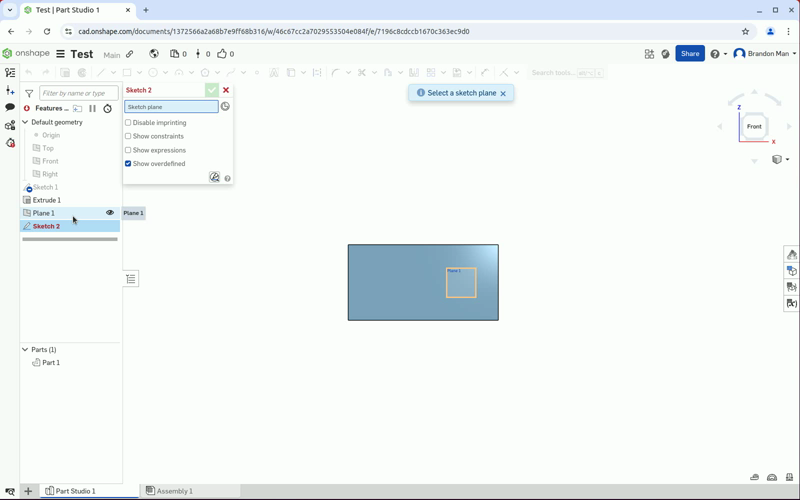
click(73, 215)
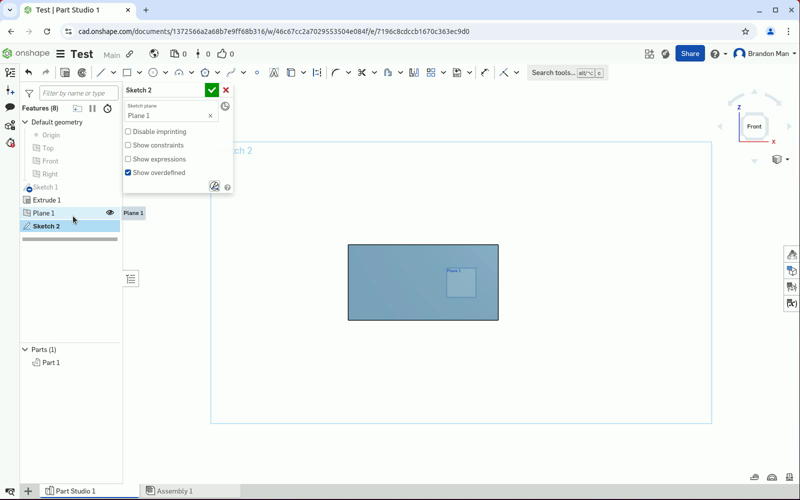
mouse_move(73, 352)
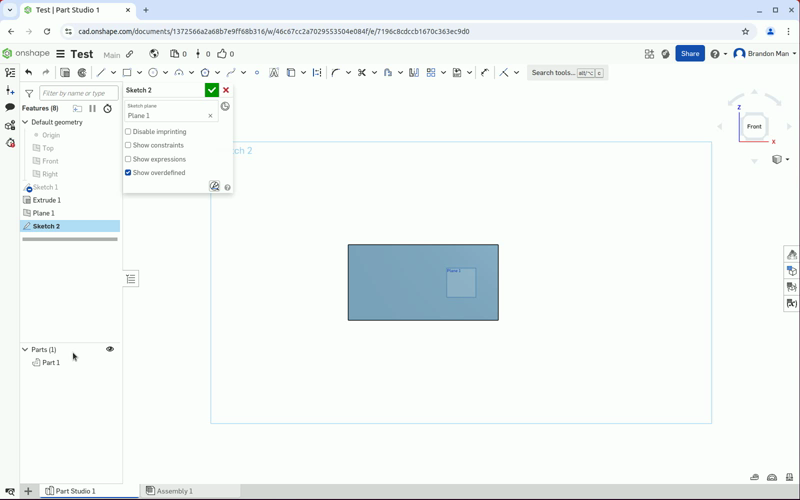
key(y)
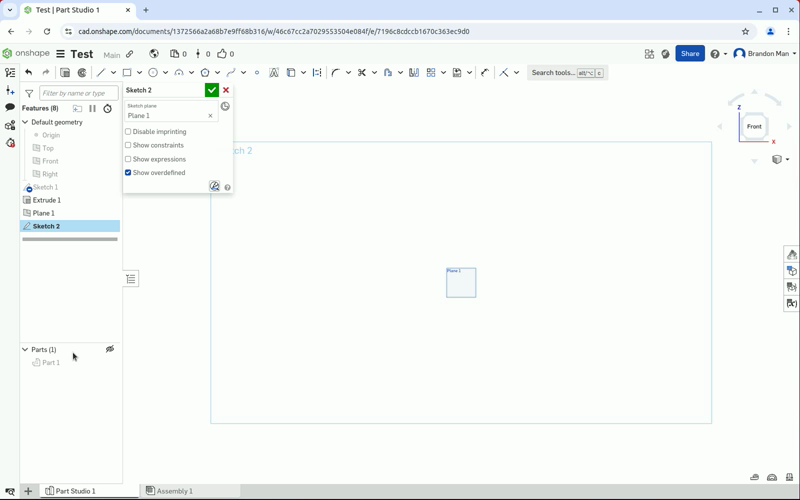
key(c)
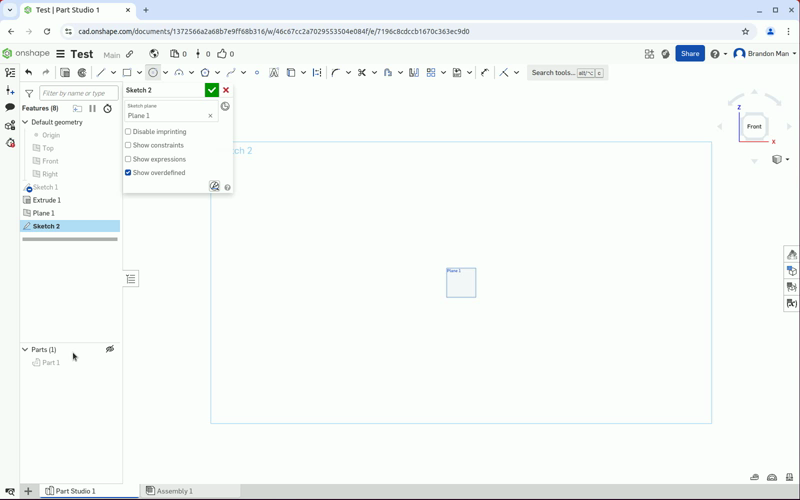
key_down(shift)
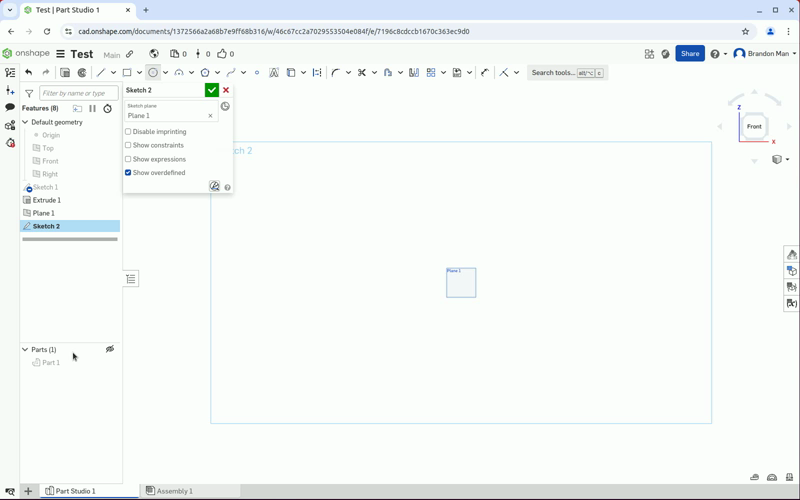
mouse_move(461, 282)
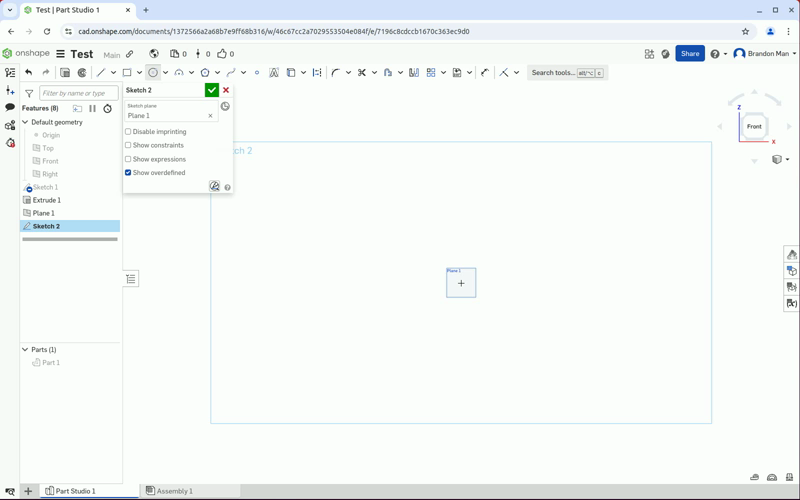
click(461, 282)
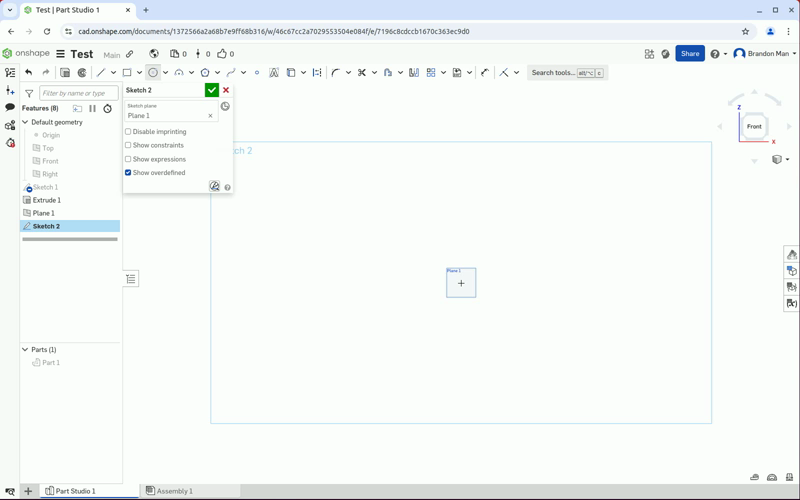
key_up(shift)
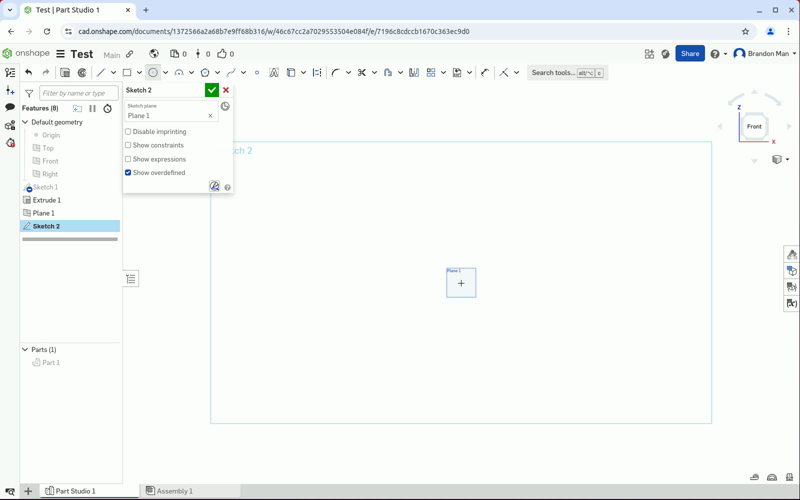
mouse_move(480, 282)
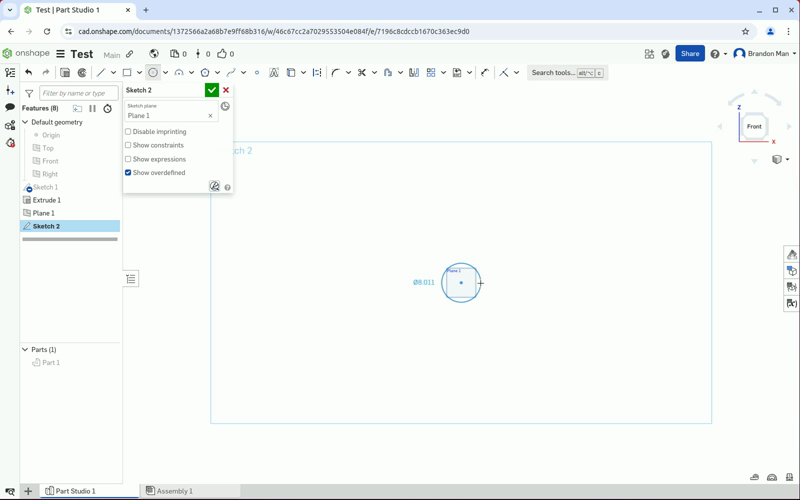
click(480, 282)
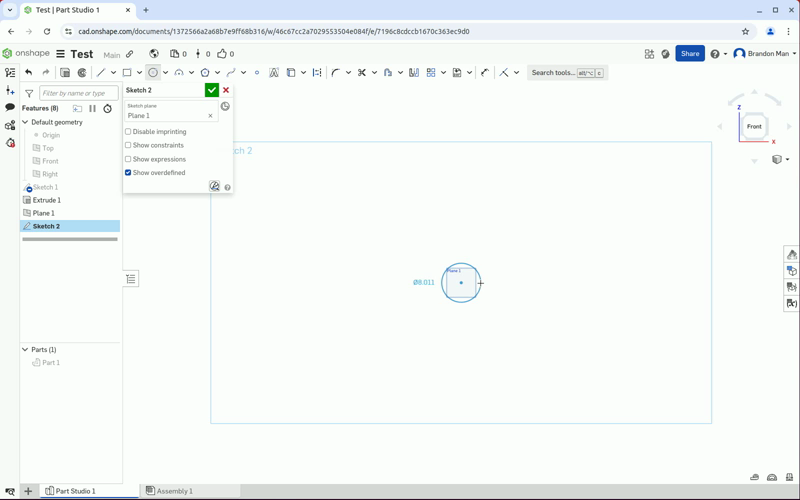
key(esc)
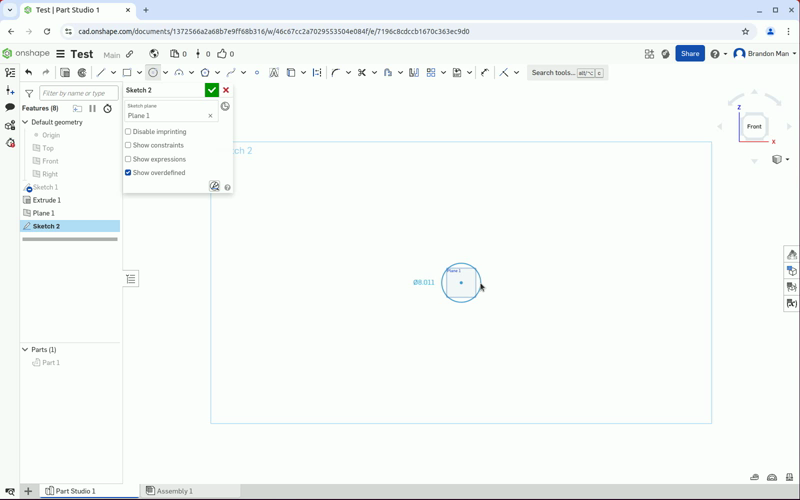
mouse_move(467, 282)
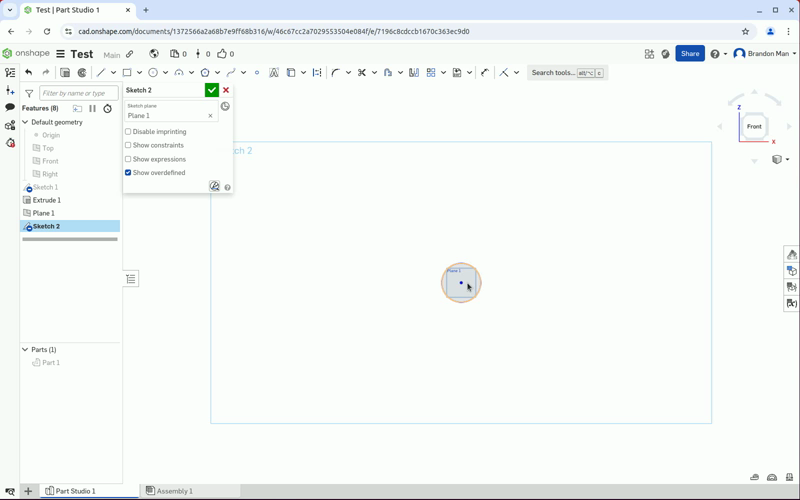
scroll(6)
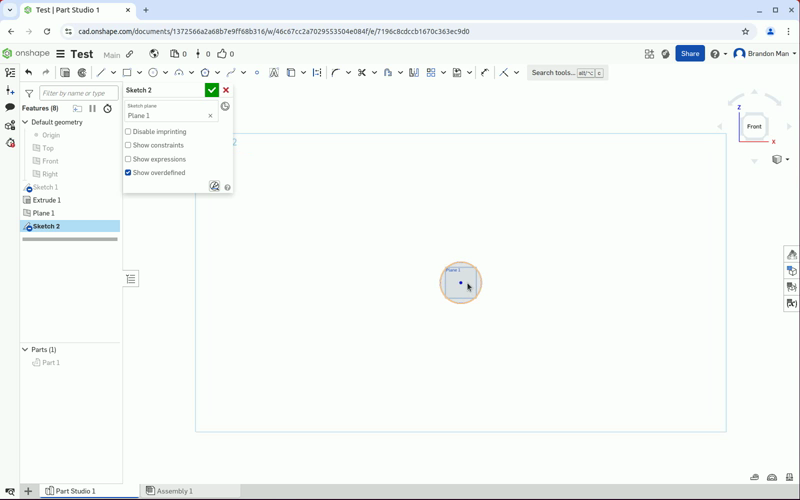
scroll(6)
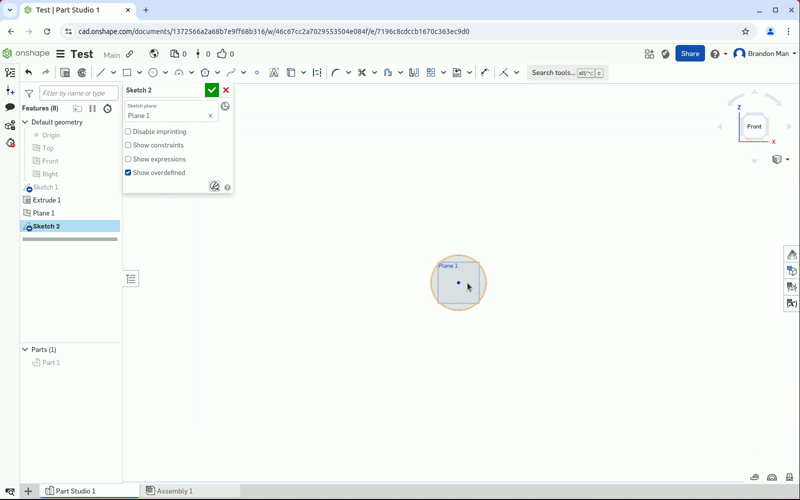
scroll(6)
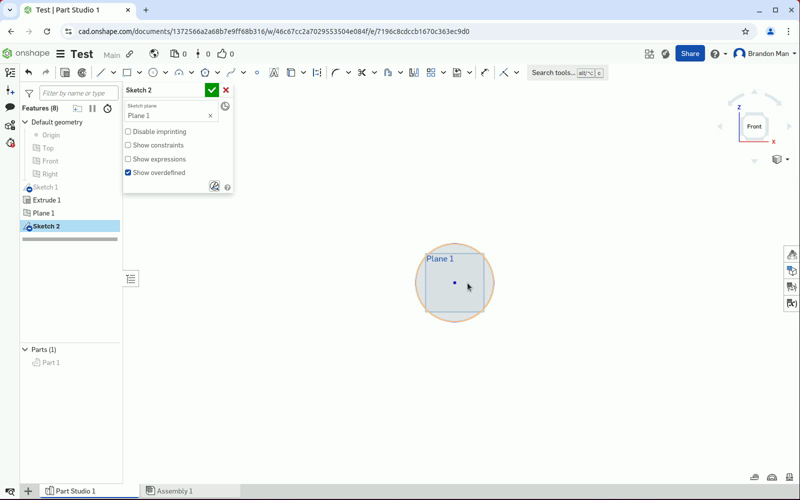
scroll(6)
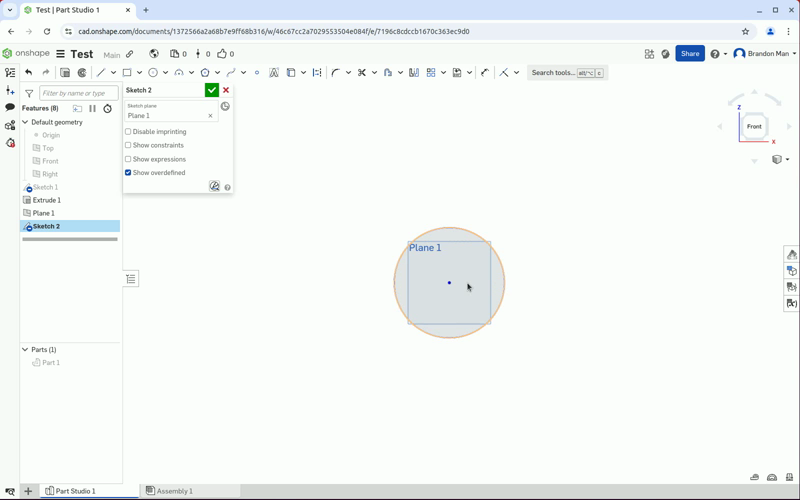
scroll(6)
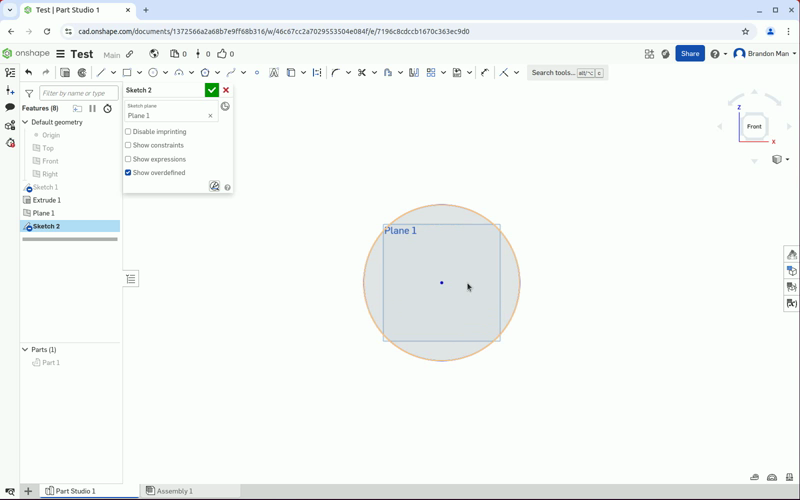
scroll(6)
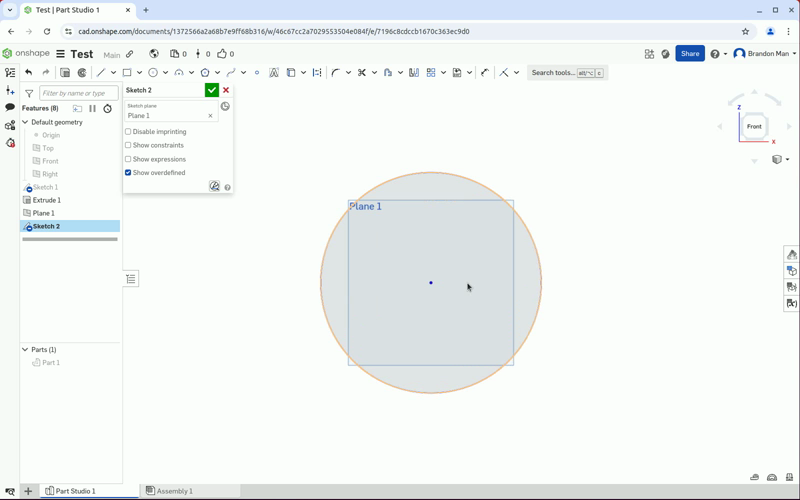
scroll(6)
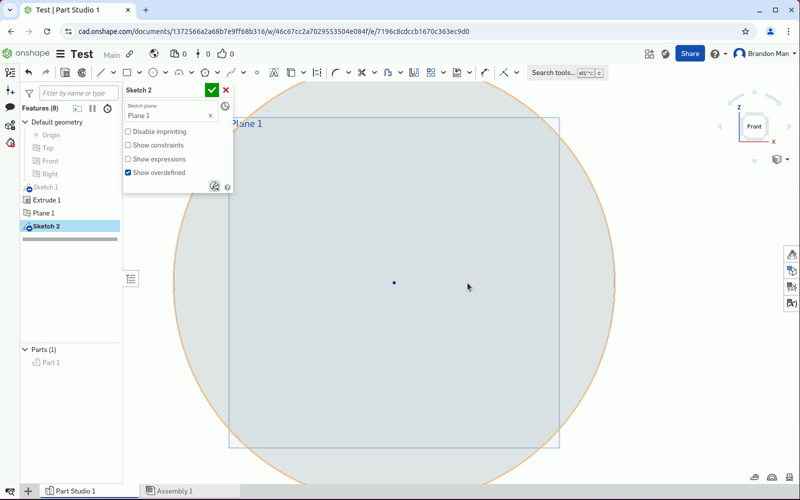
click(467, 282)
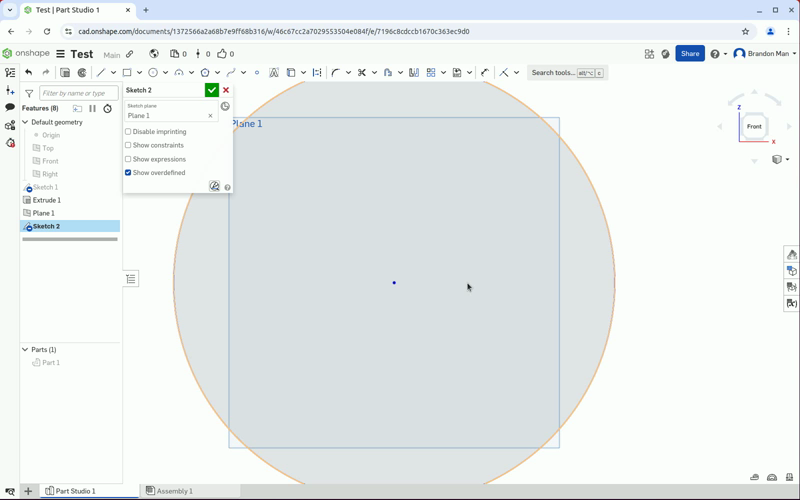
scroll(-6)
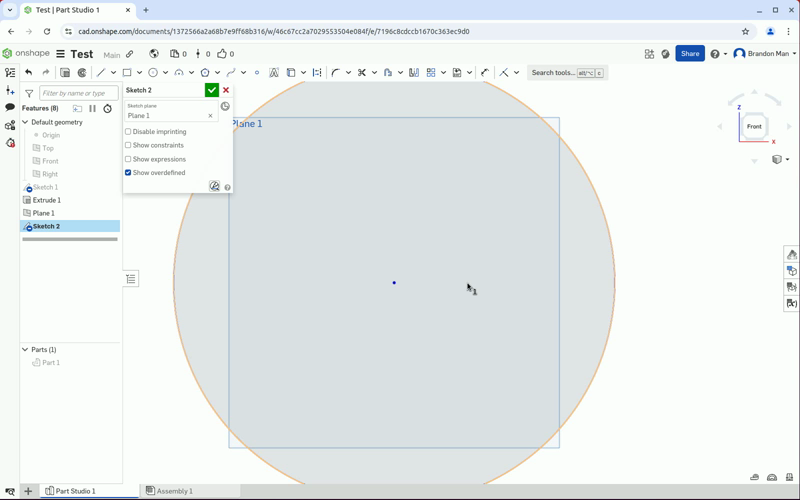
scroll(-6)
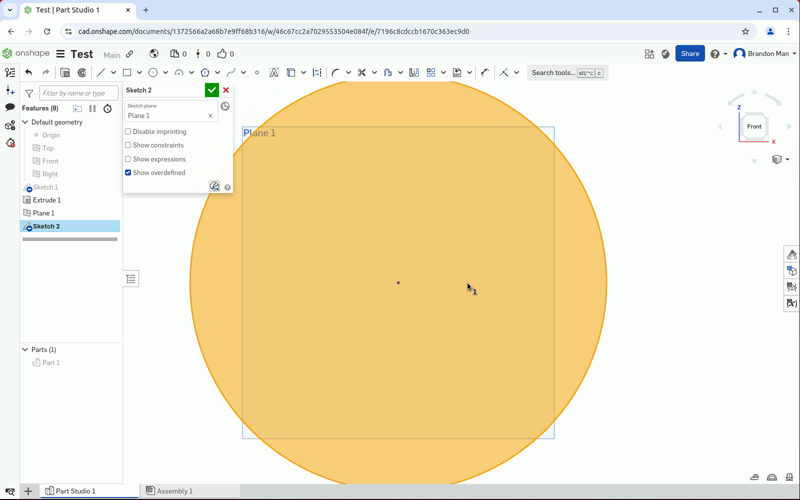
scroll(-6)
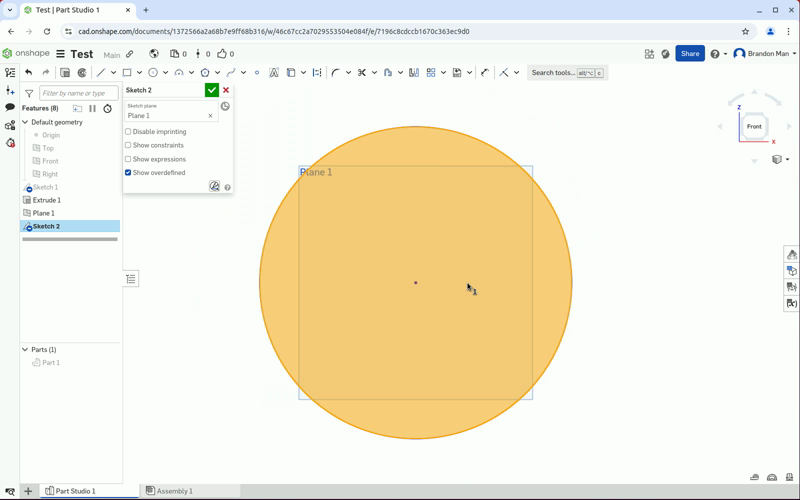
scroll(-6)
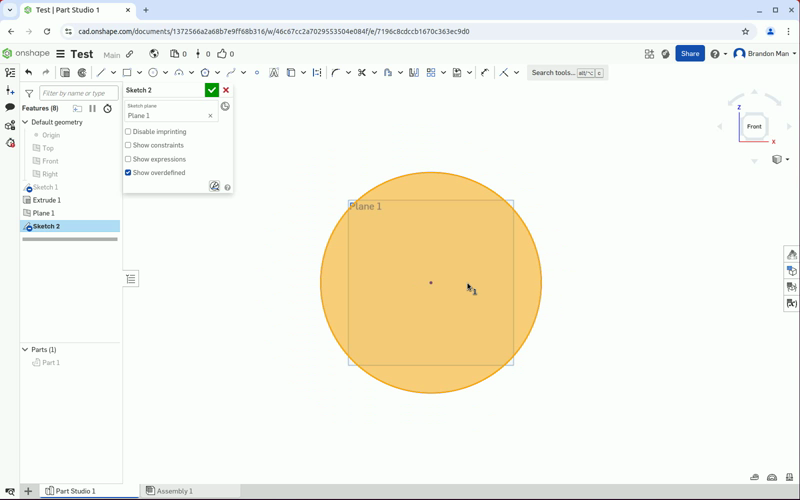
scroll(-6)
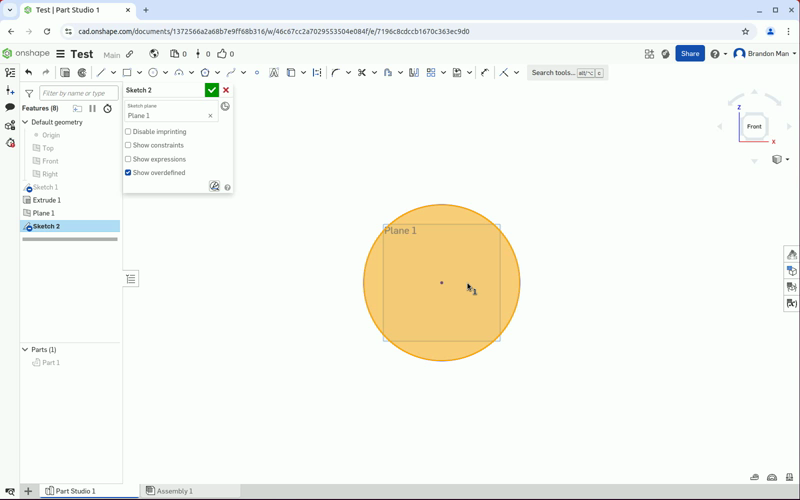
scroll(-6)
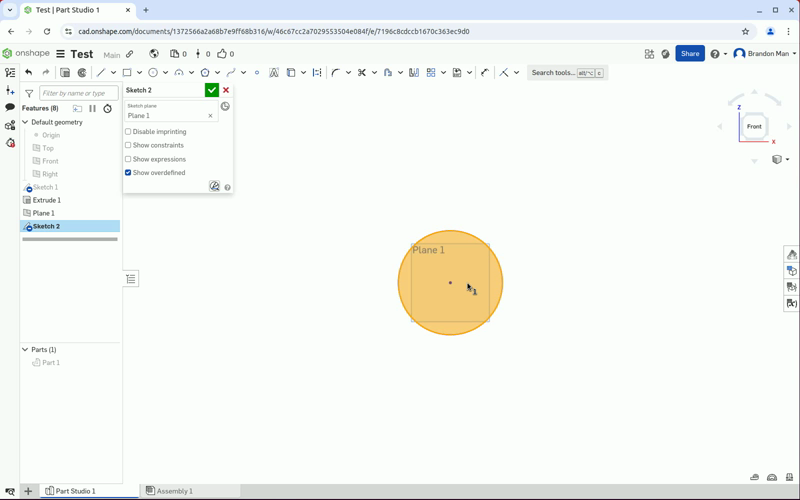
scroll(-6)
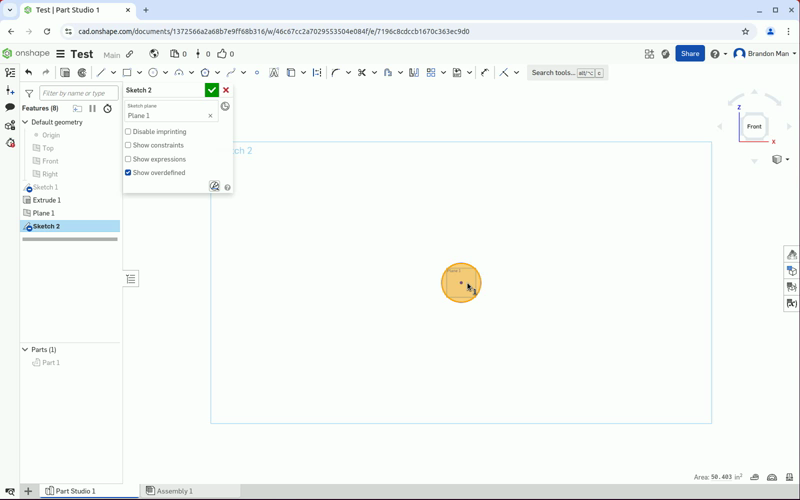
mouse_move(73, 352)
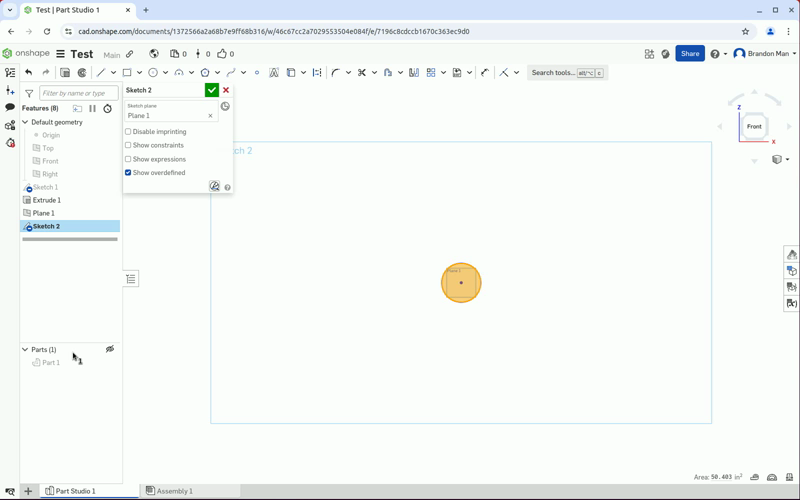
key(shift+y)
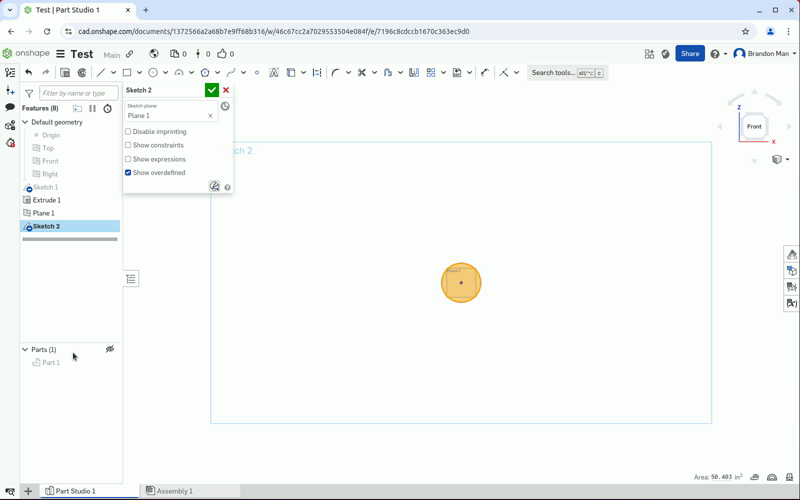
key(shift+e)
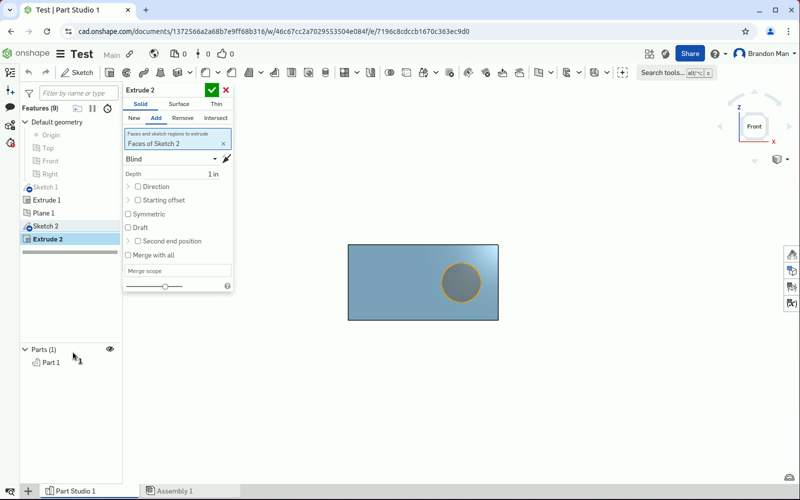
mouse_move(143, 106)
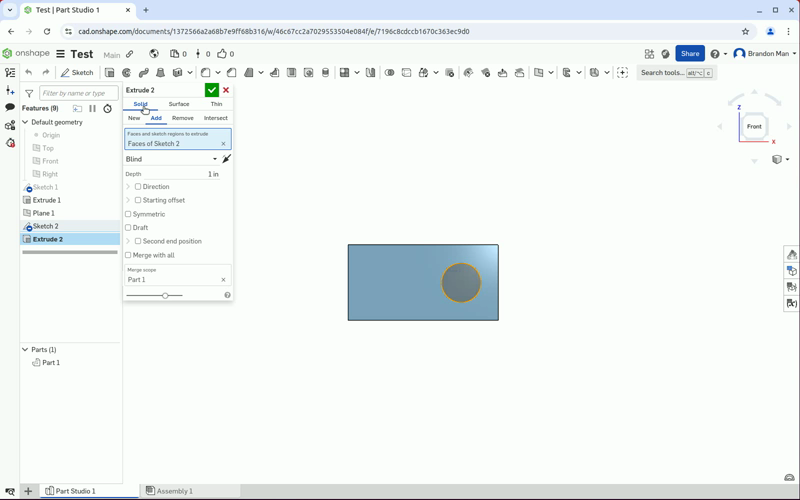
click(143, 106)
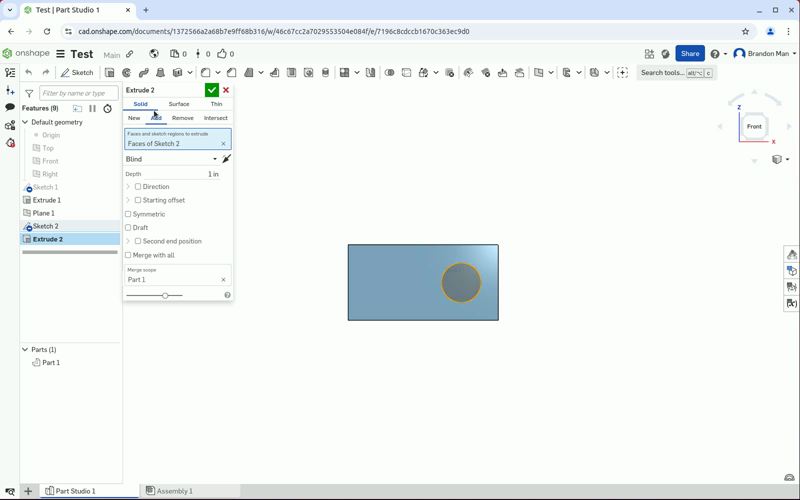
mouse_move(186, 120)
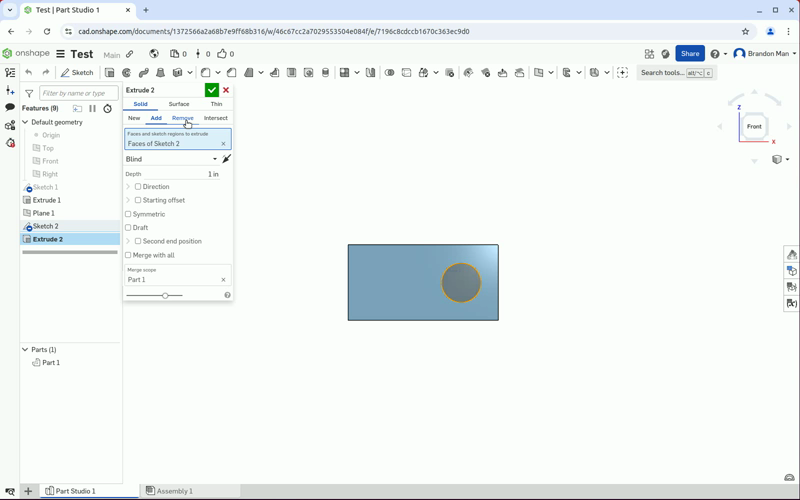
click(186, 120)
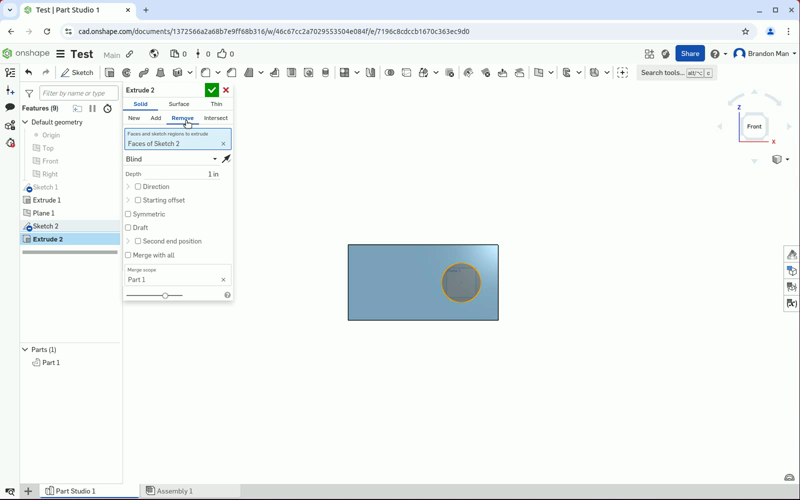
key(tab, 4)
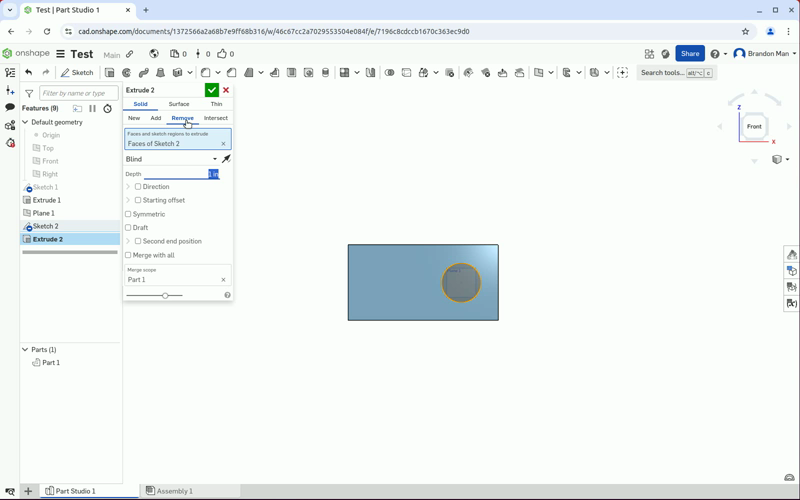
text(6.258)
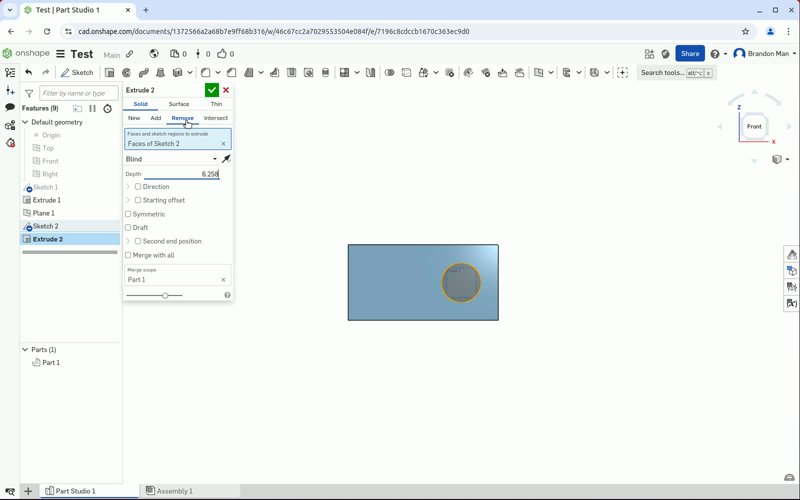
key(tab, 6)
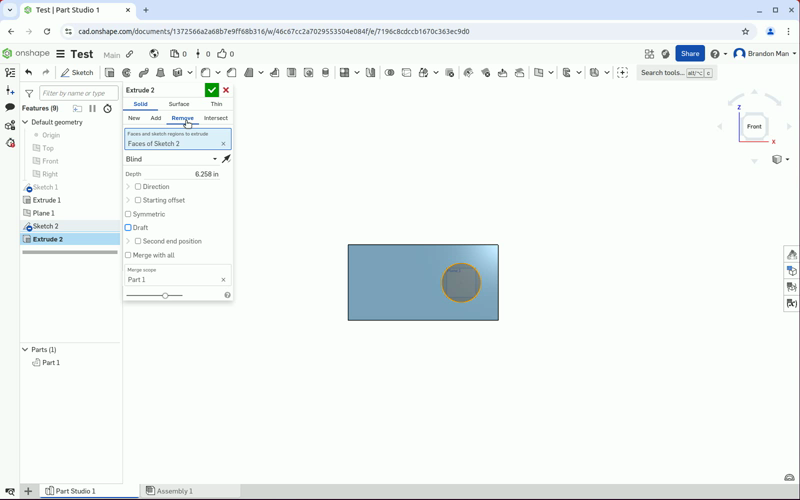
key(space)
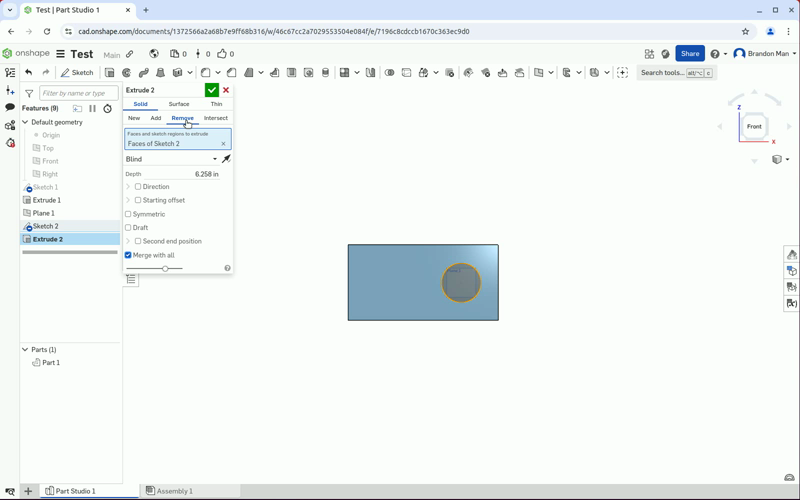
key(enter)
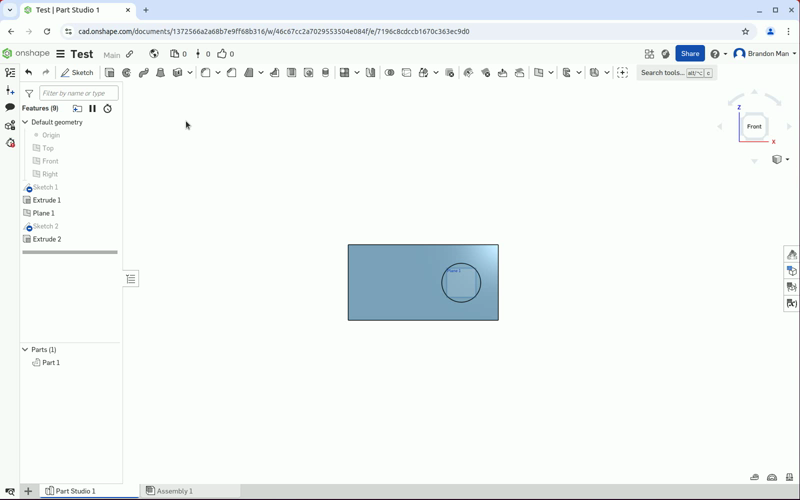
key(shift+h)
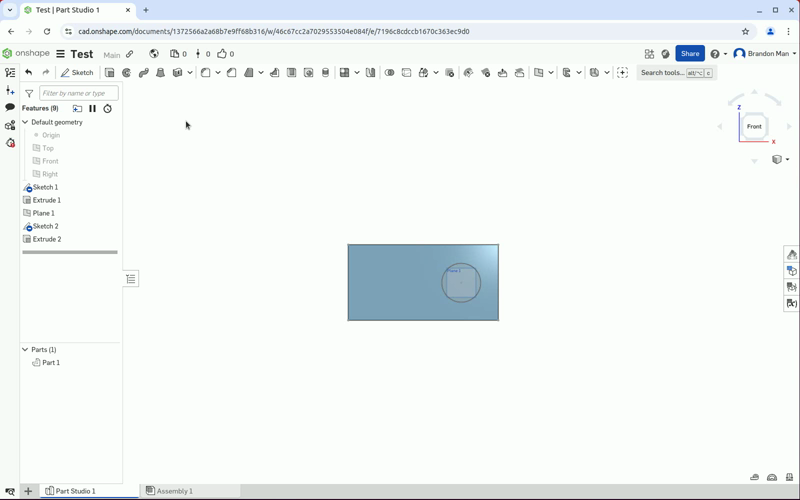
key(shift+h)
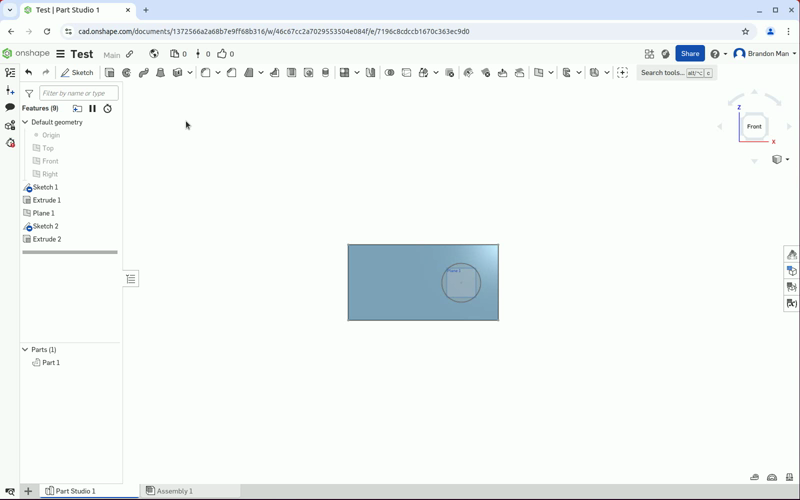
key(shift+7)
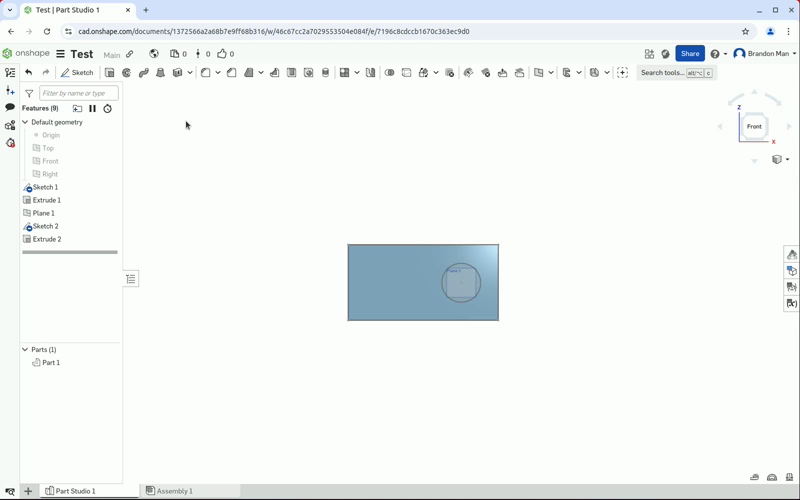
key(left, 2)
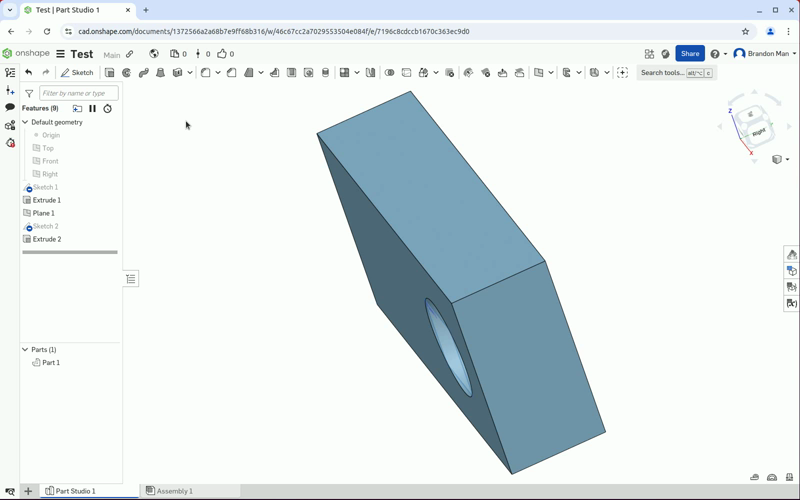
key(down, 2)
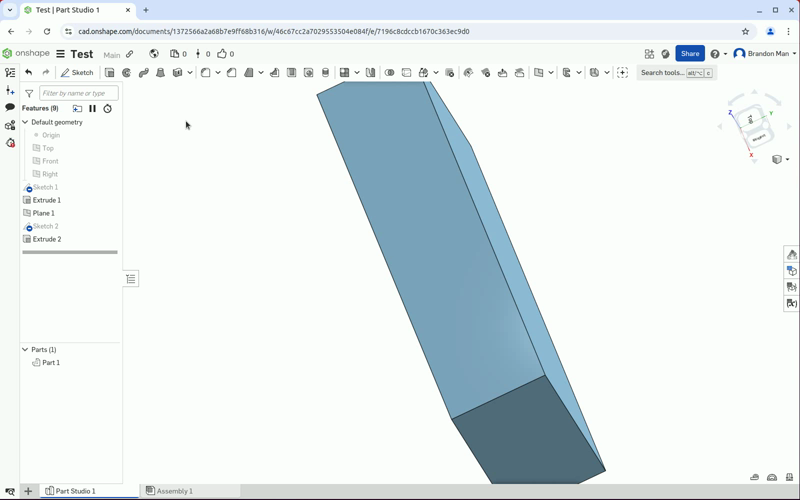
key(up, 2)
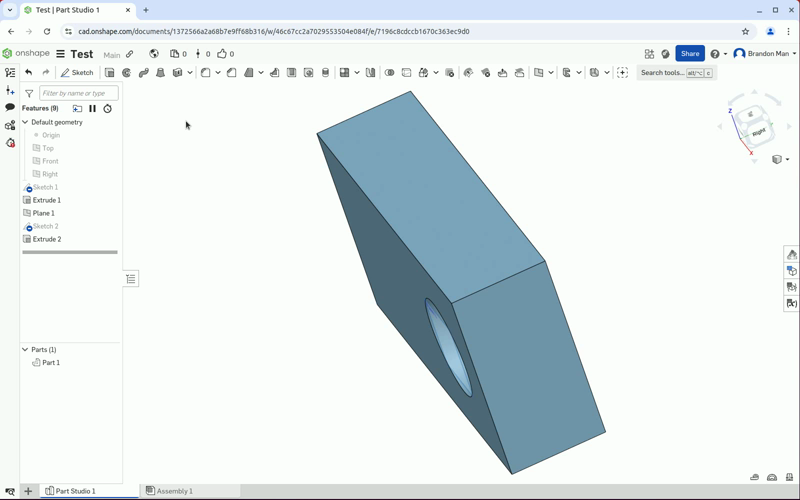
key(right, 2)
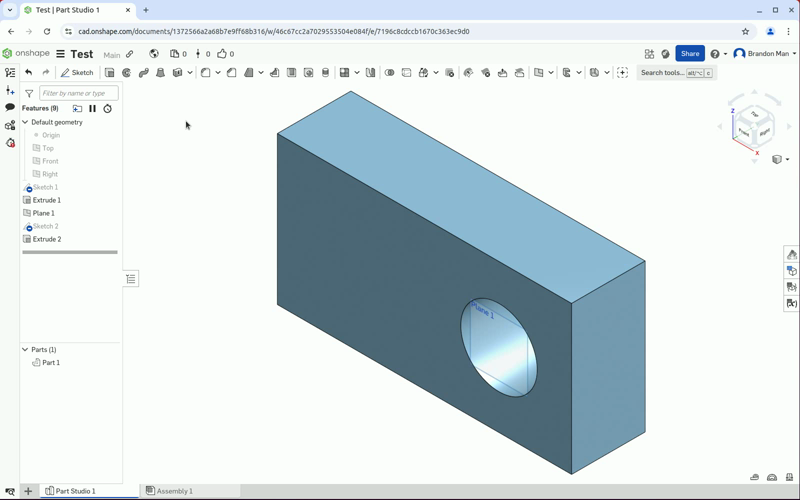
mouse_move(73, 189)
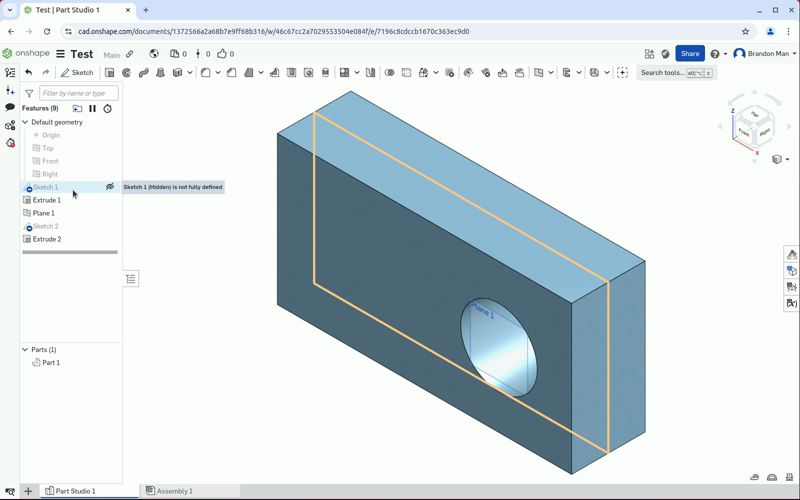
click(73, 189)